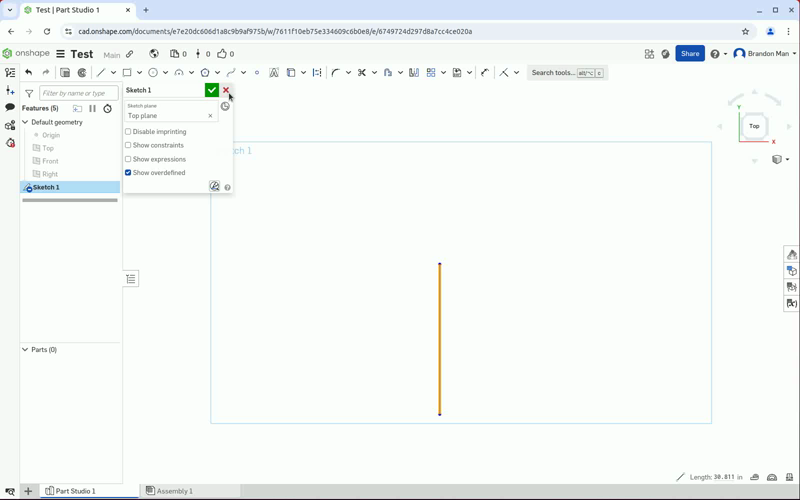
key(shift+h)
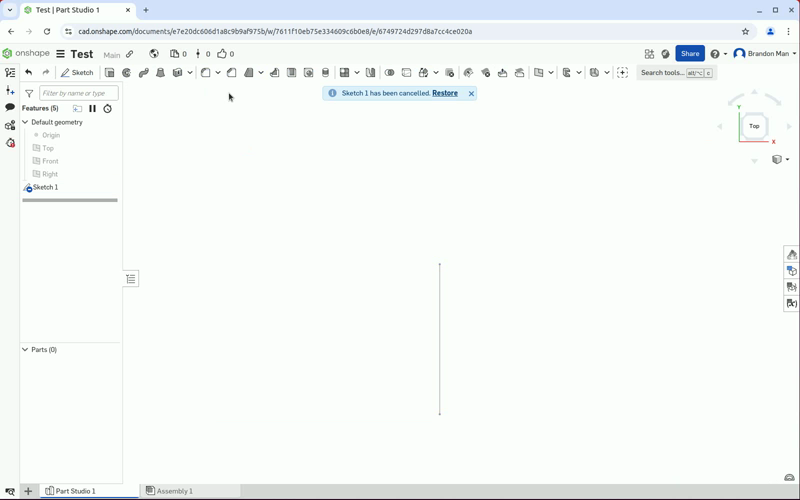
key(shift+s)
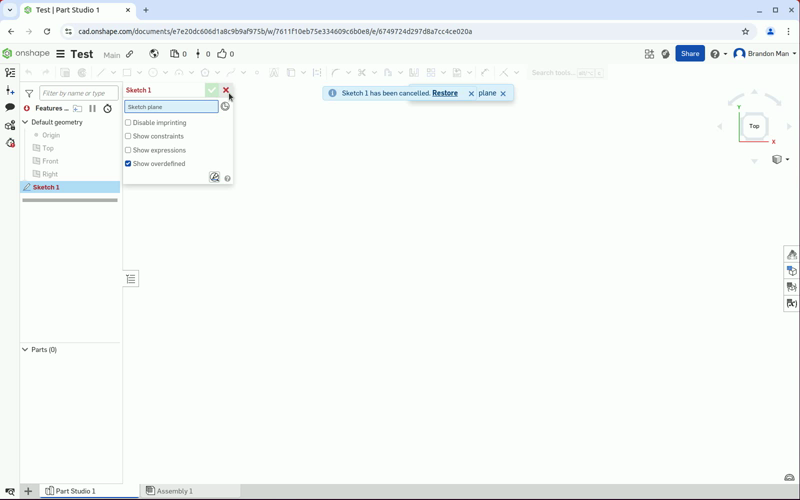
mouse_move(73, 150)
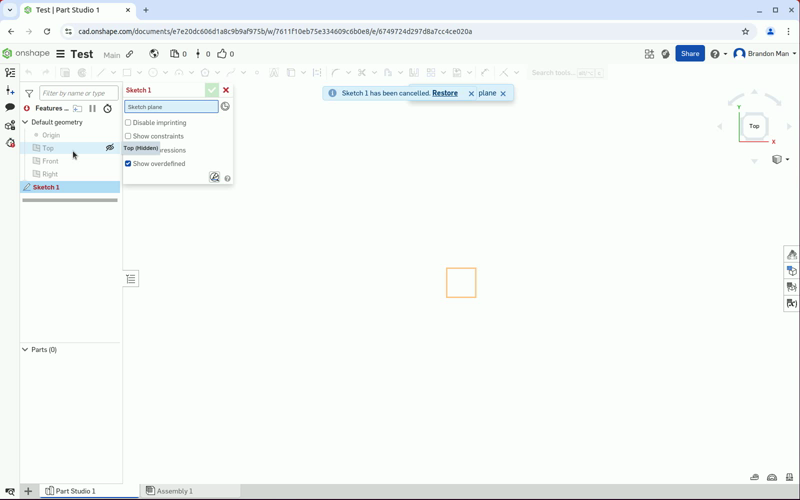
click(73, 150)
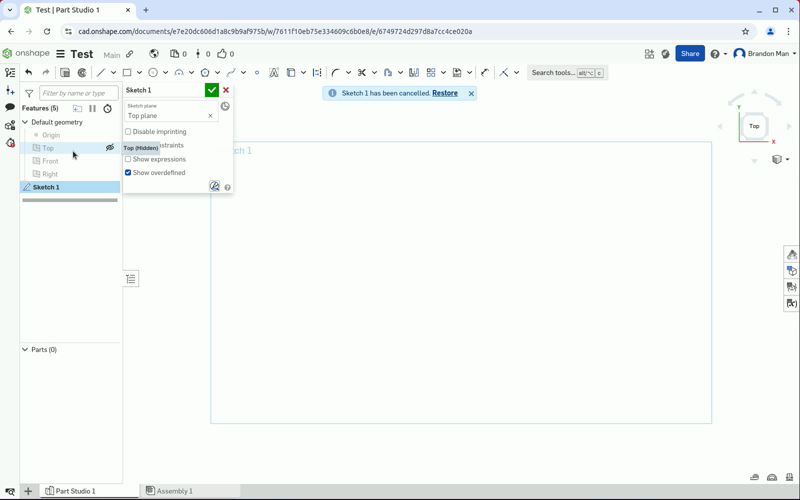
mouse_move(73, 352)
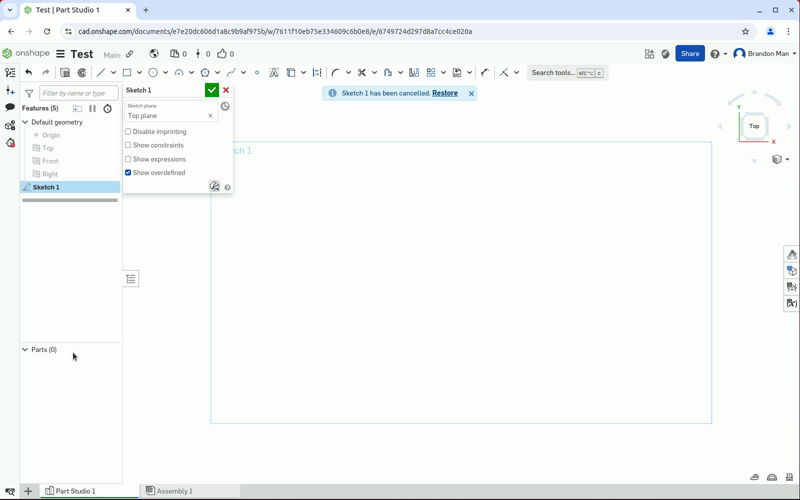
key(y)
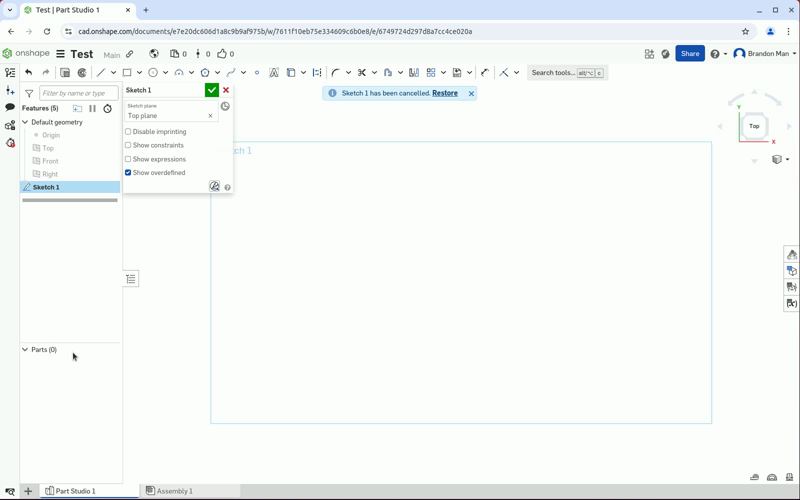
key(c)
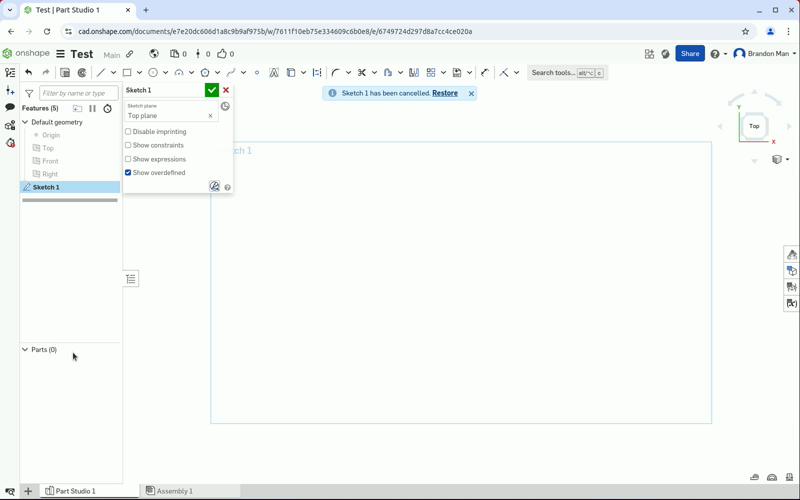
key_down(shift)
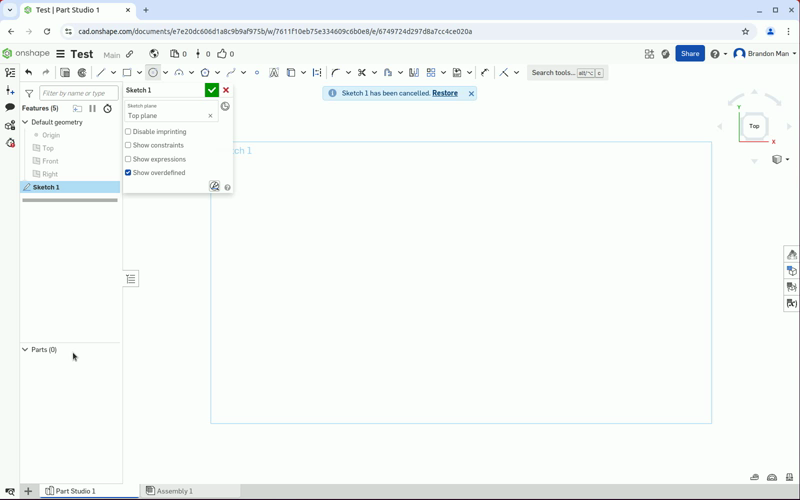
mouse_move(461, 282)
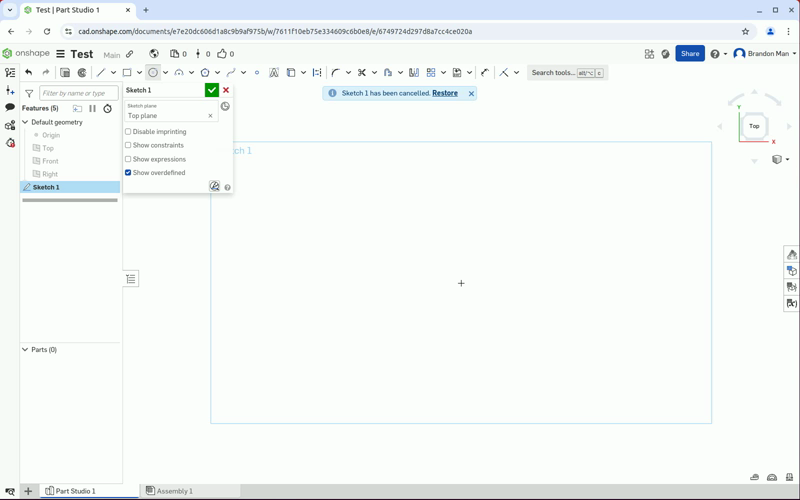
click(461, 282)
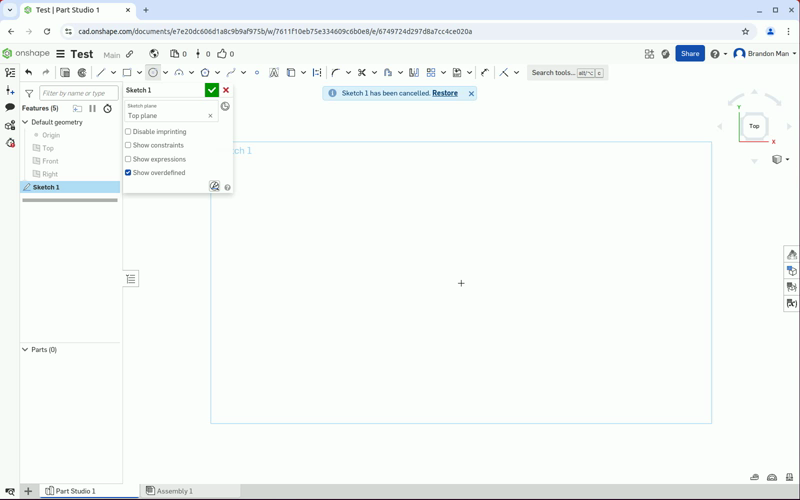
key_up(shift)
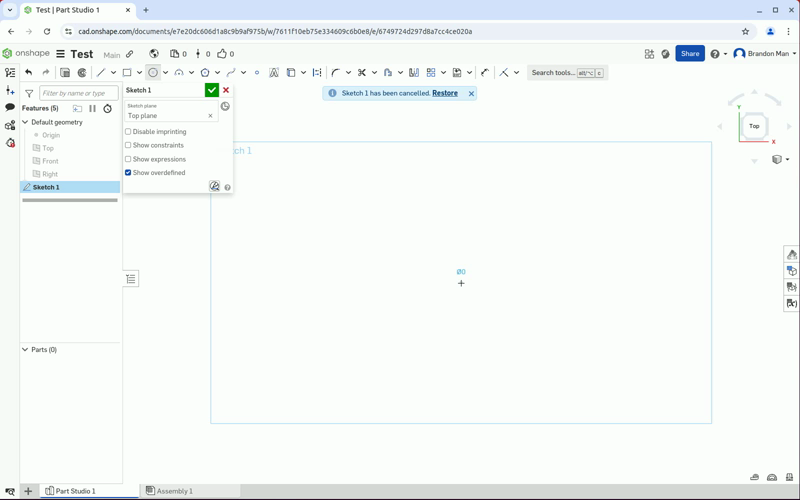
mouse_move(549, 282)
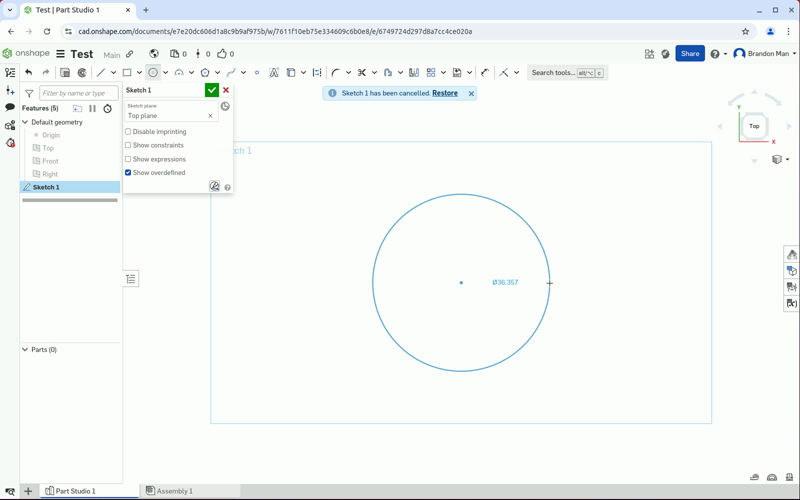
click(549, 282)
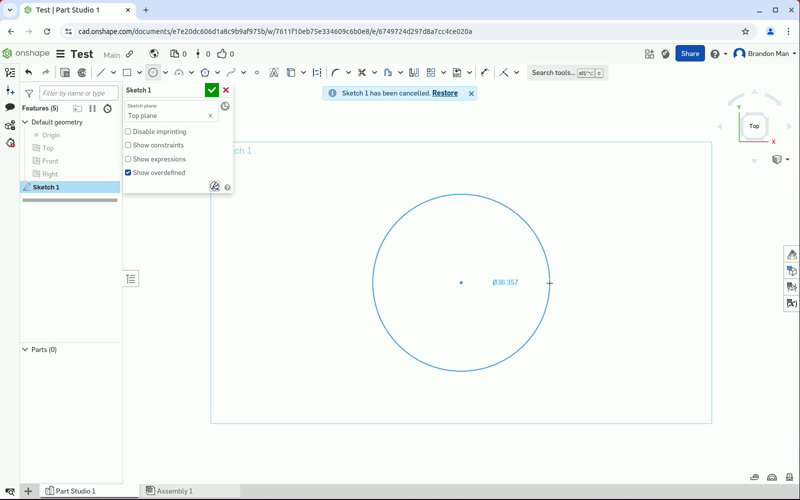
key(esc)
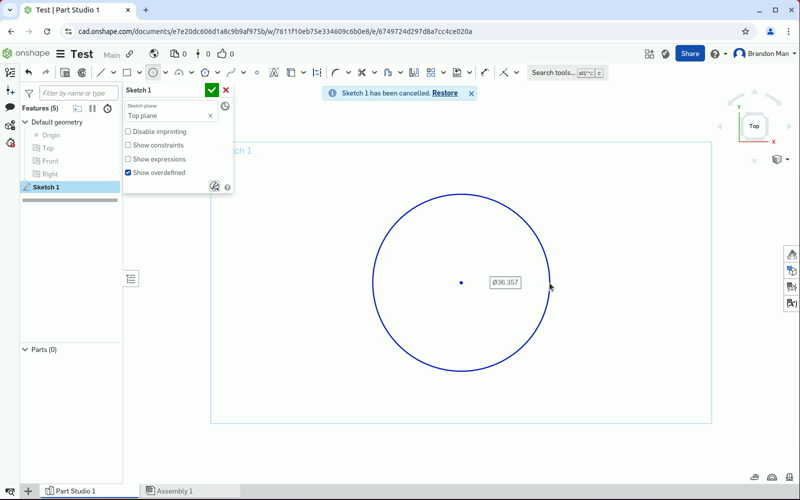
key(c)
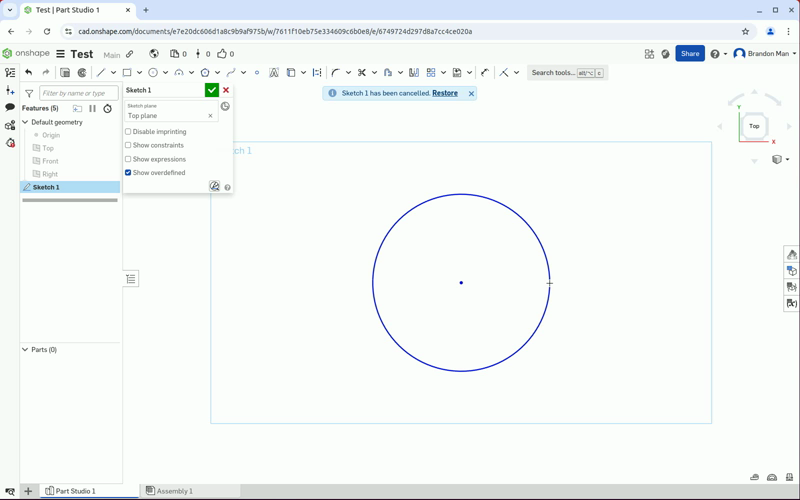
key_down(shift)
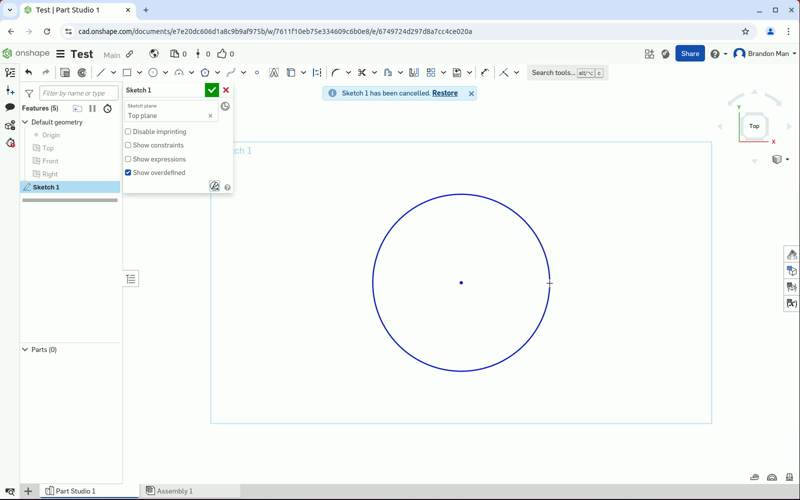
mouse_move(461, 282)
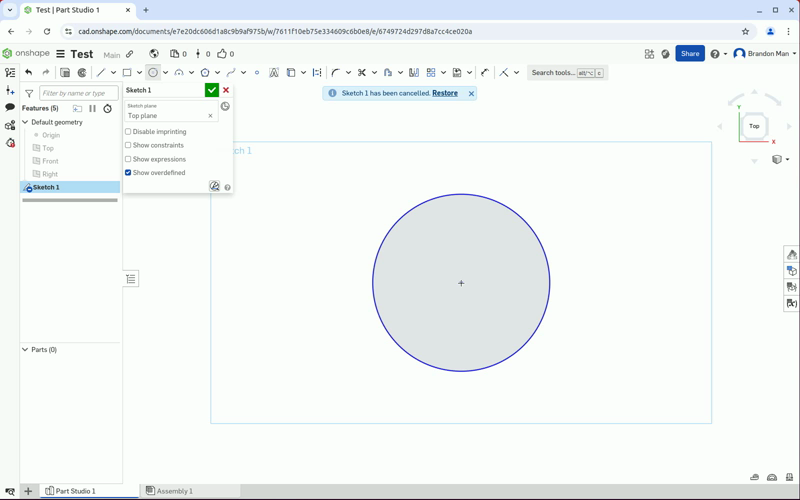
click(461, 282)
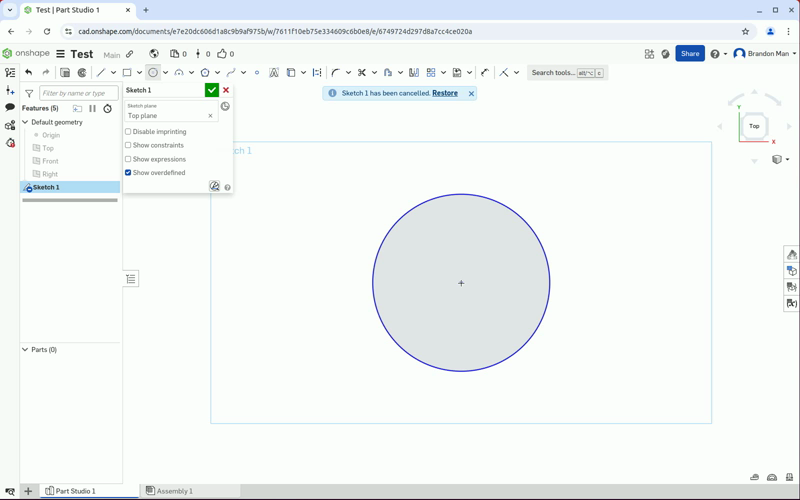
key_up(shift)
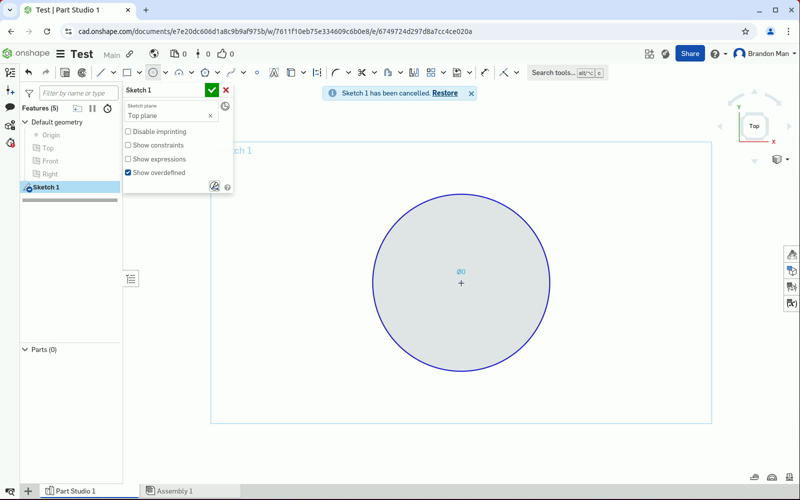
mouse_move(496, 282)
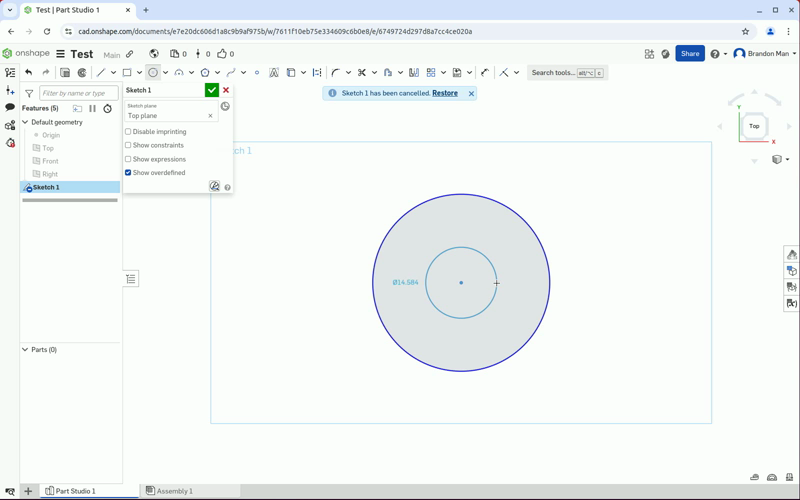
click(496, 282)
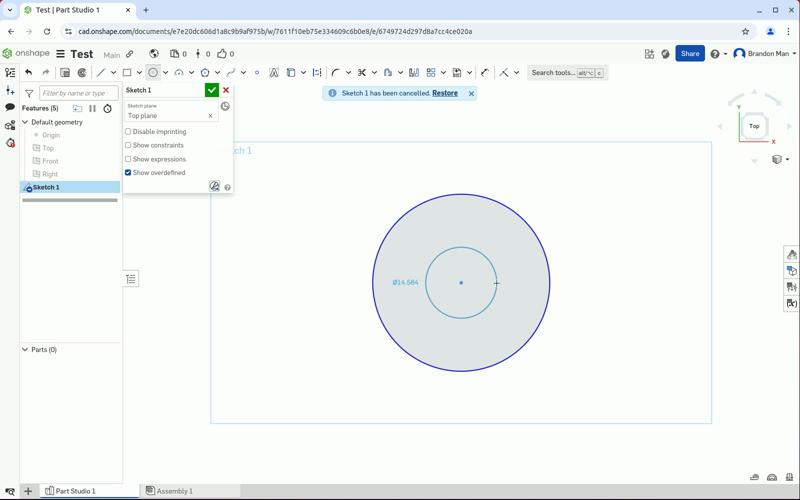
key(esc)
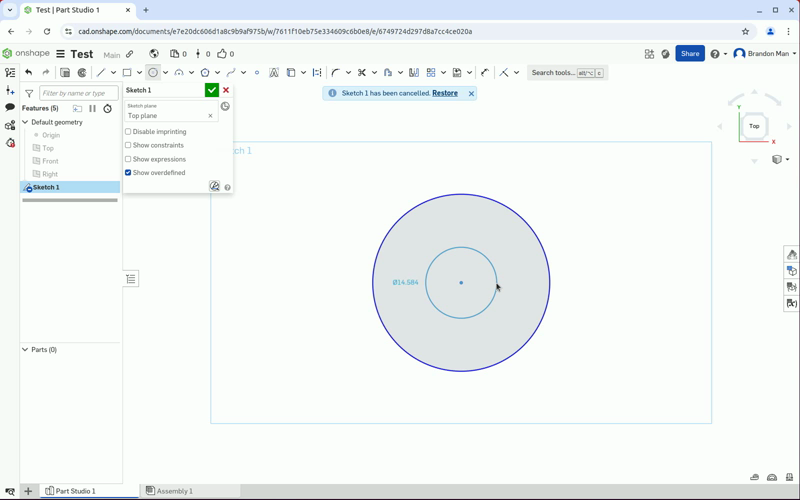
mouse_move(480, 333)
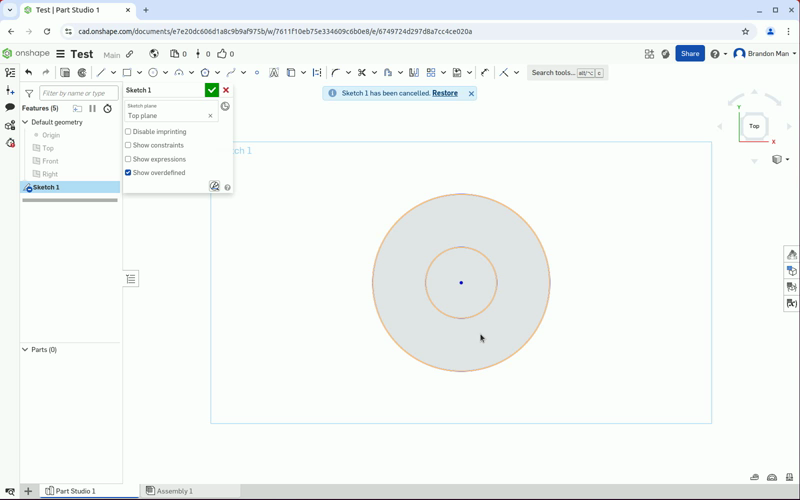
click(480, 333)
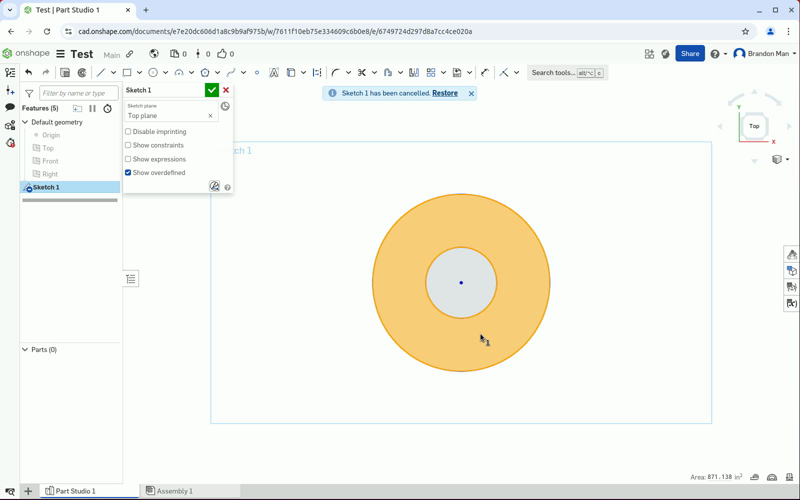
mouse_move(73, 352)
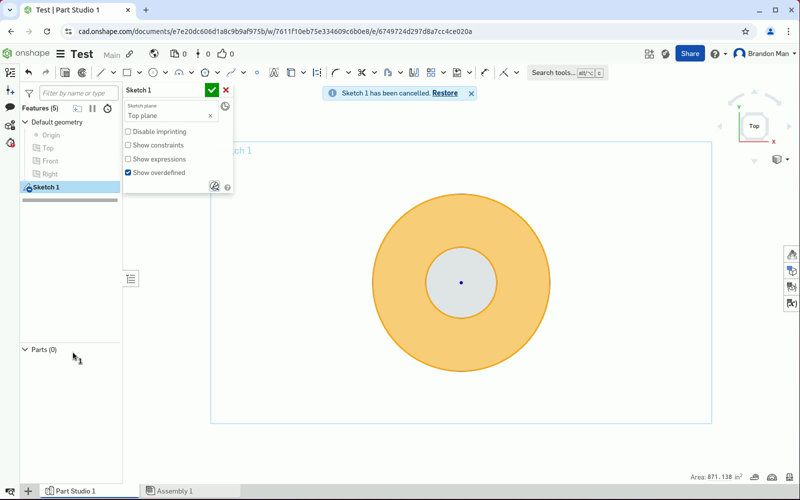
key(shift+y)
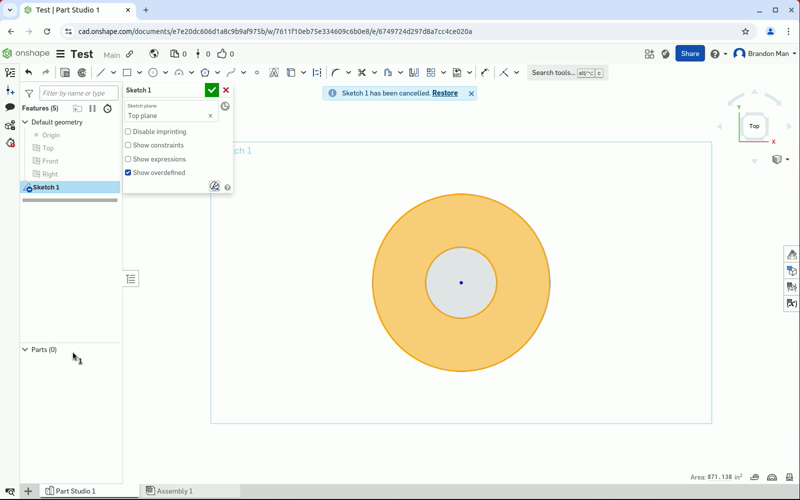
key(shift+e)
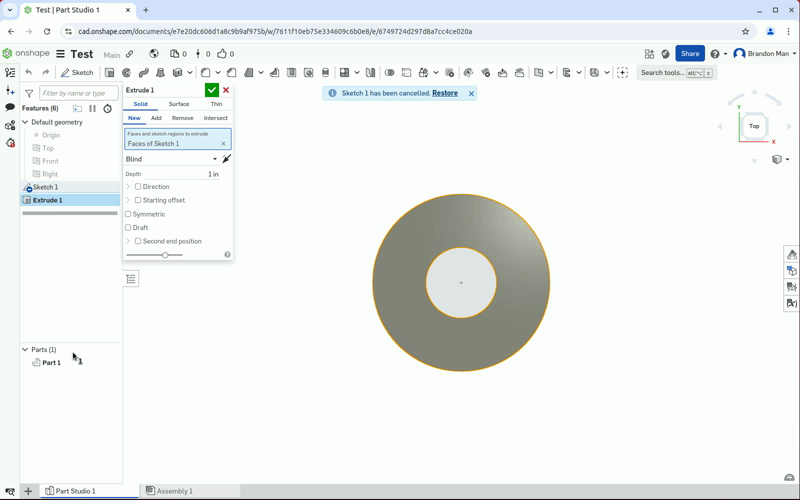
mouse_move(143, 106)
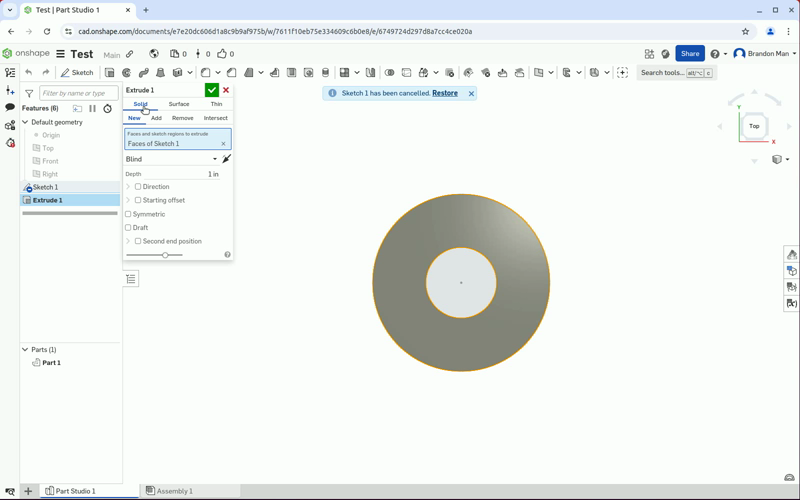
click(143, 106)
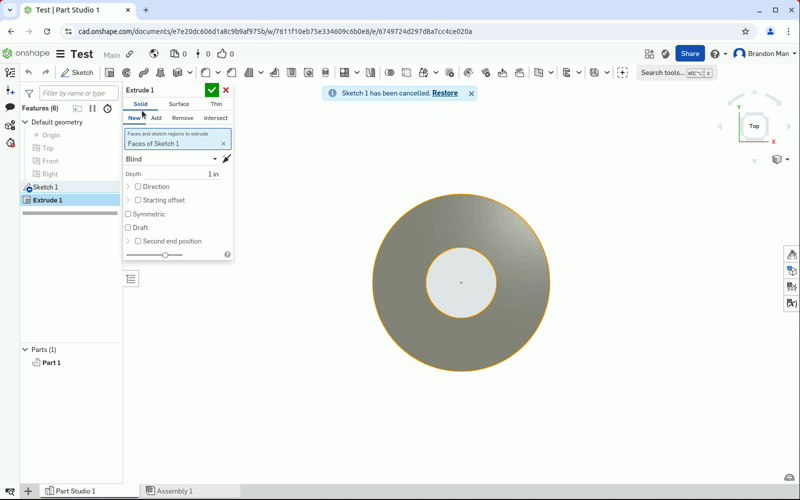
mouse_move(137, 120)
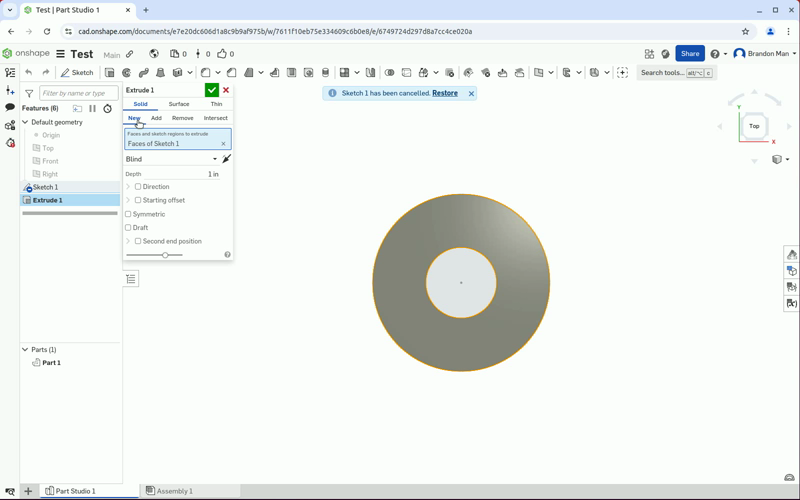
click(137, 120)
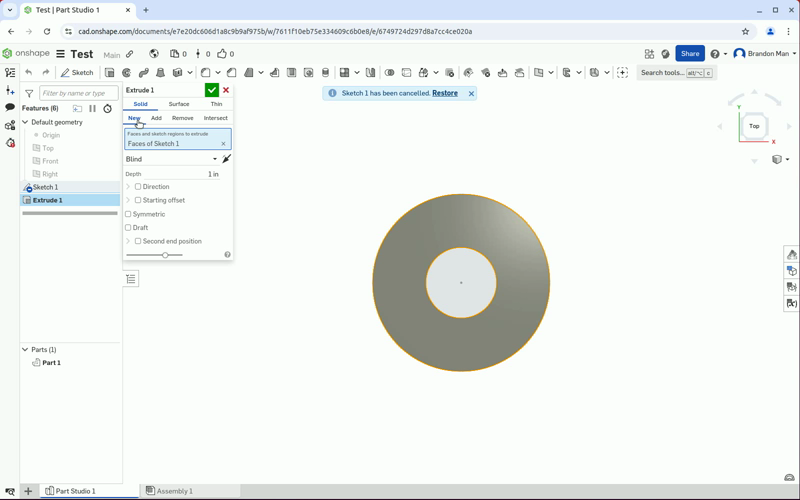
key(tab, 4)
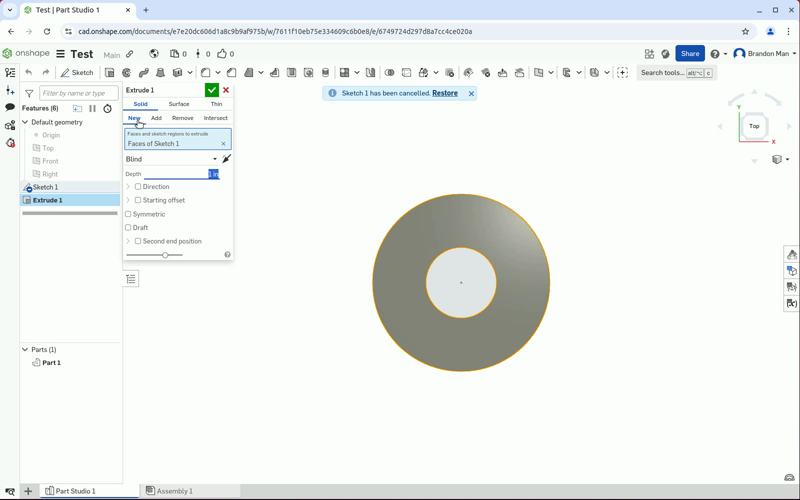
text(5.777)
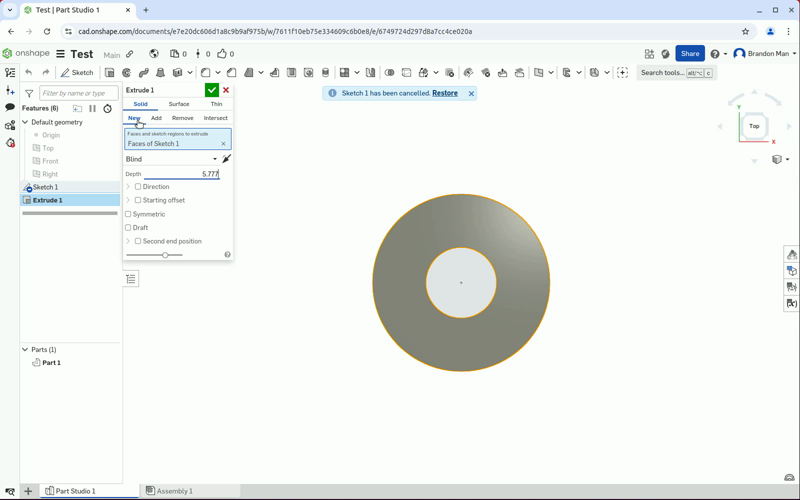
key(enter)
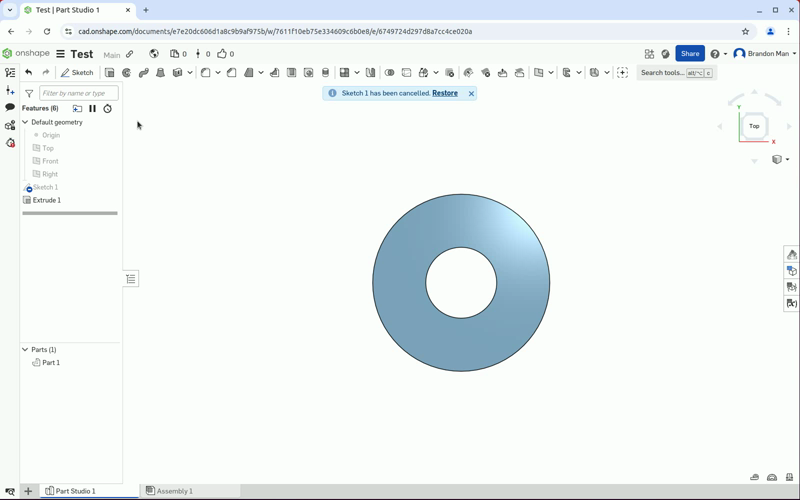
key(shift+h)
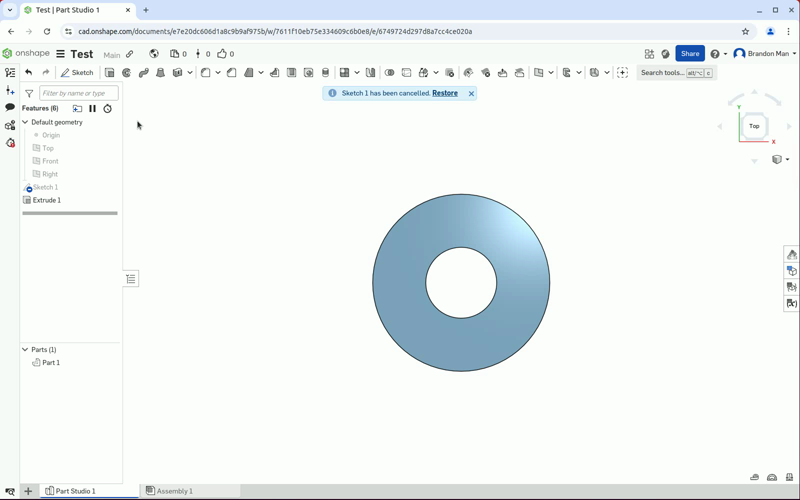
key(shift+h)
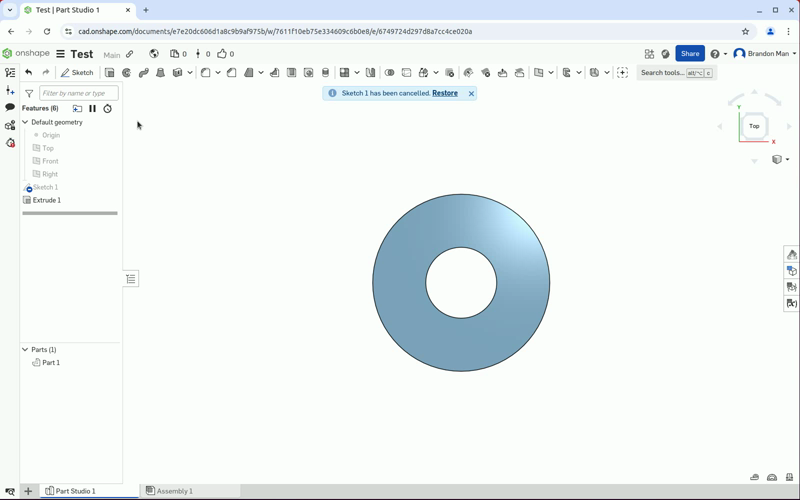
mouse_move(73, 189)
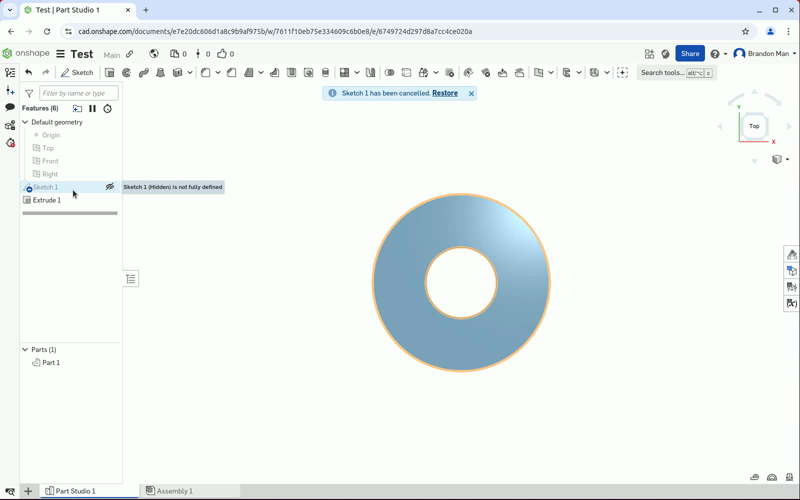
click(73, 189)
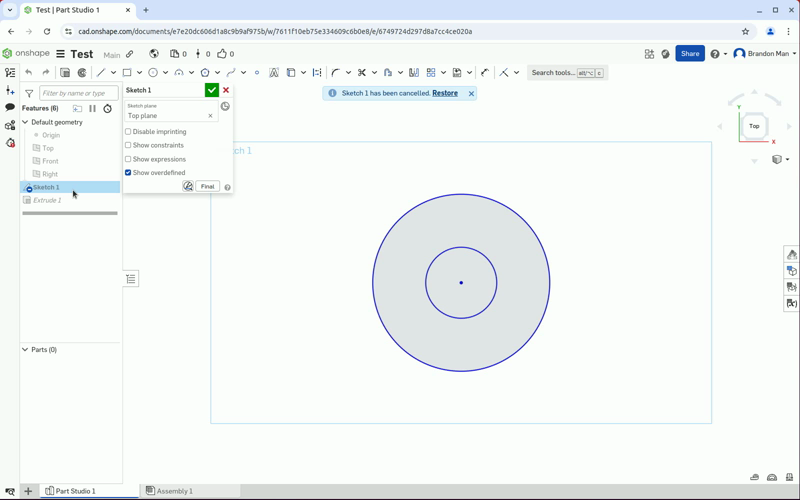
mouse_move(229, 92)
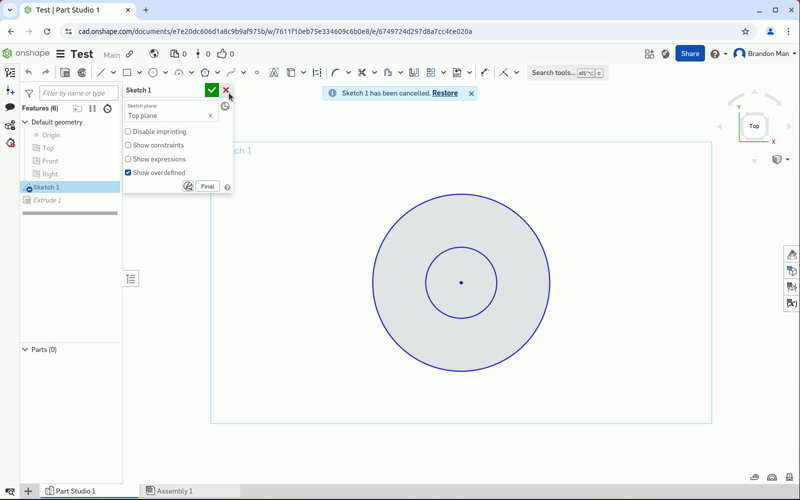
click(229, 92)
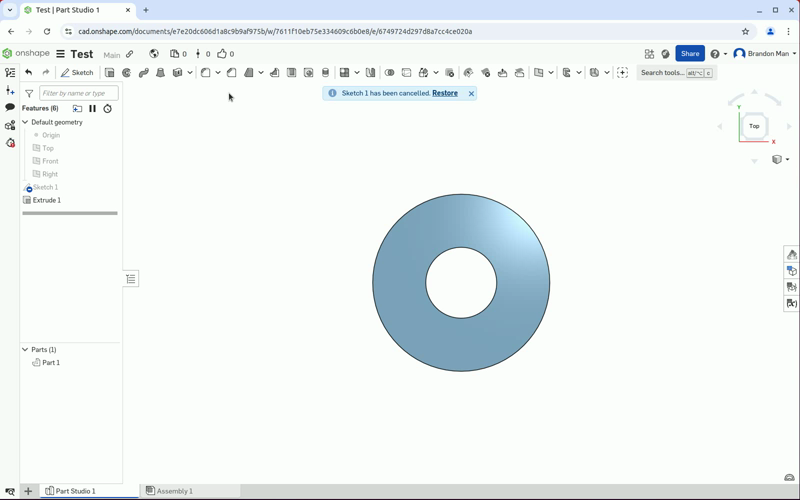
mouse_move(541, 75)
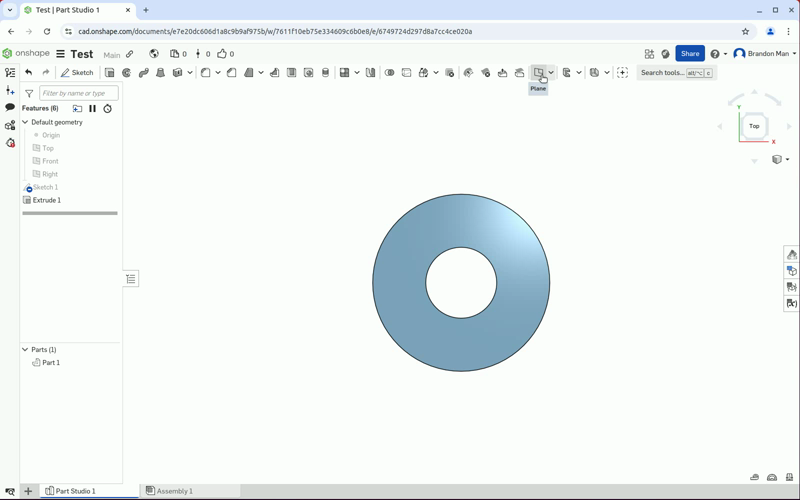
click(541, 75)
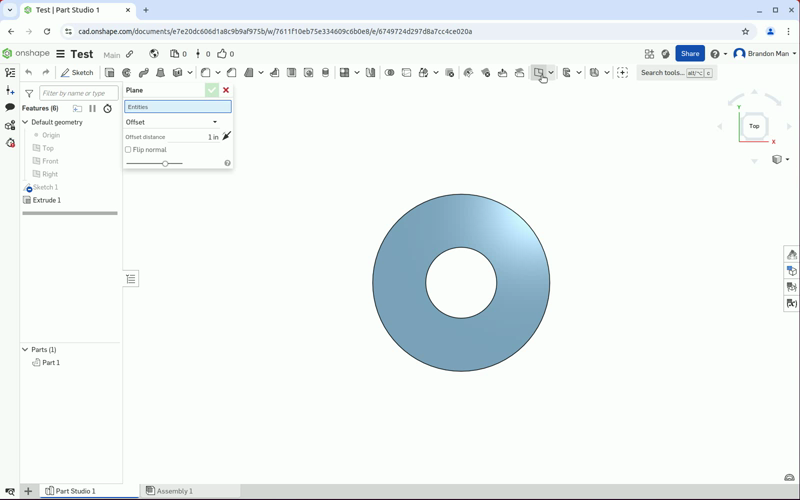
mouse_move(73, 150)
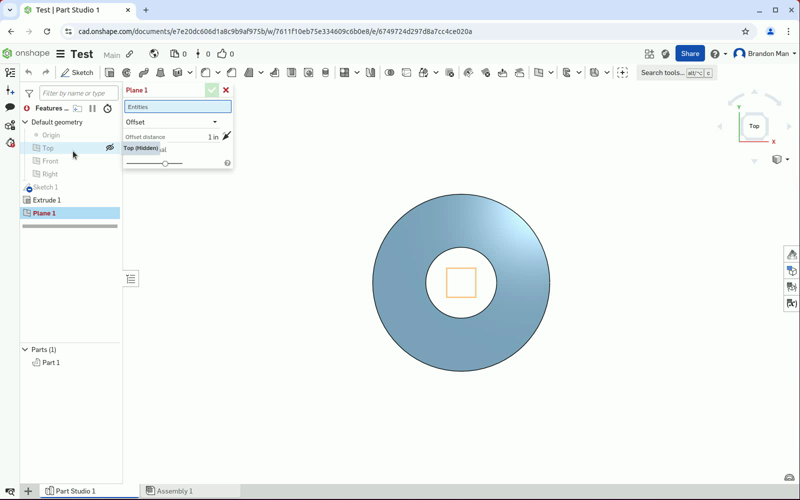
click(73, 150)
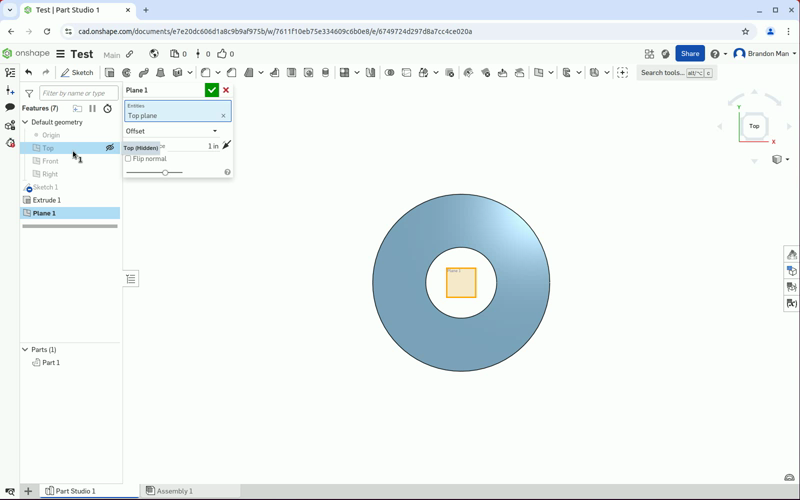
key(tab, 2)
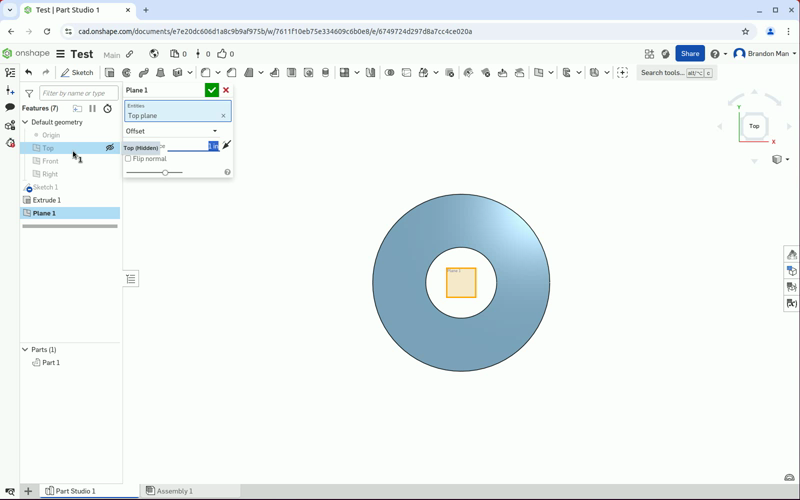
text(5.792)
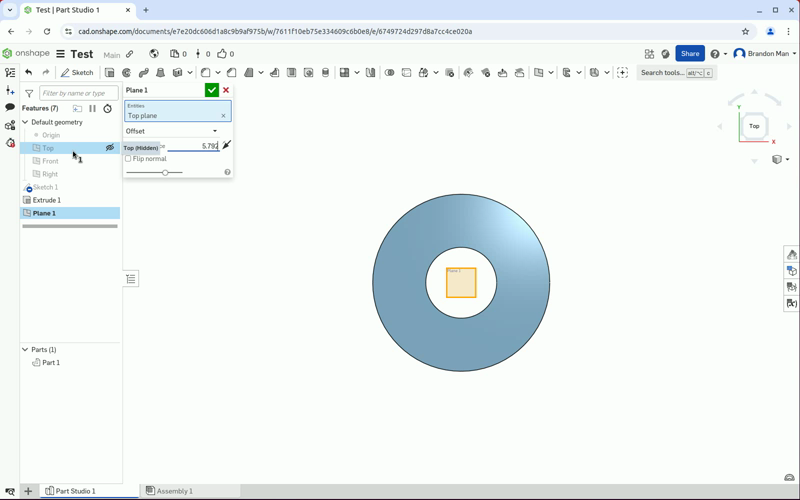
key(enter, 2)
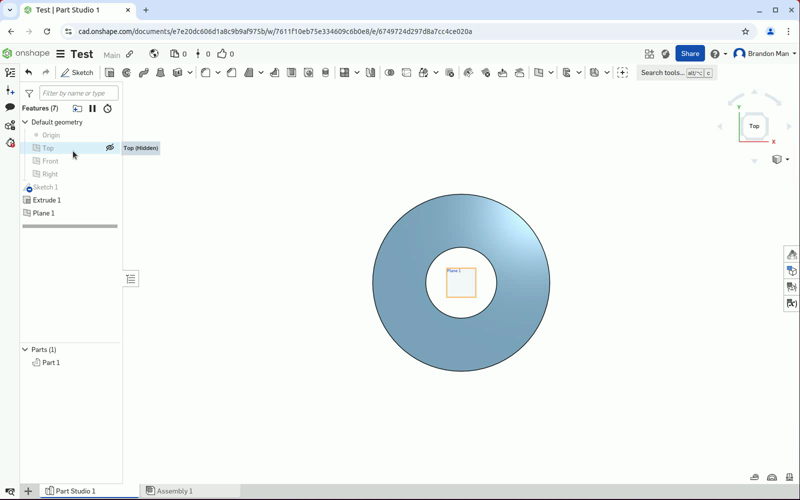
key(shift+s)
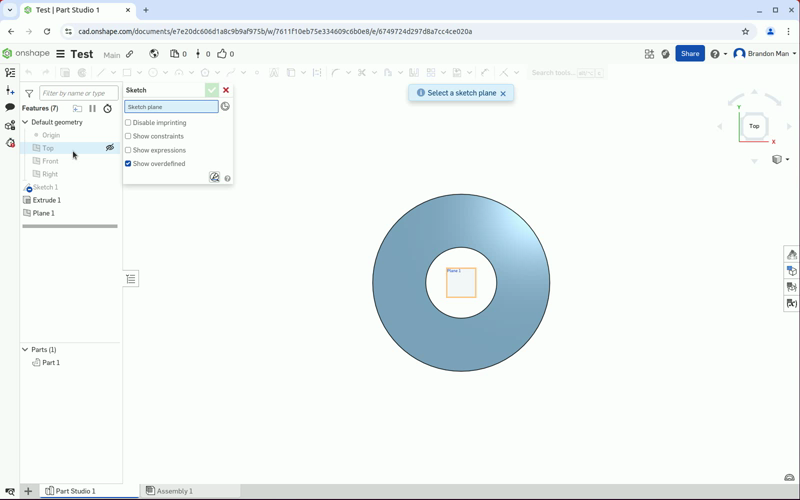
mouse_move(73, 215)
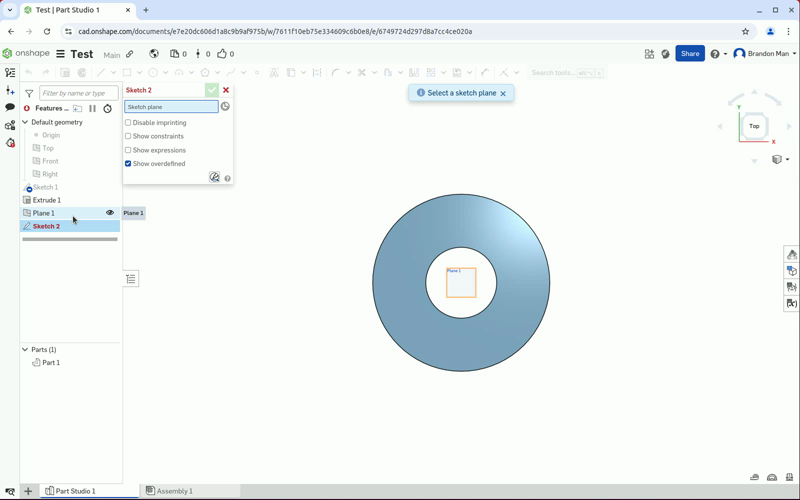
click(73, 215)
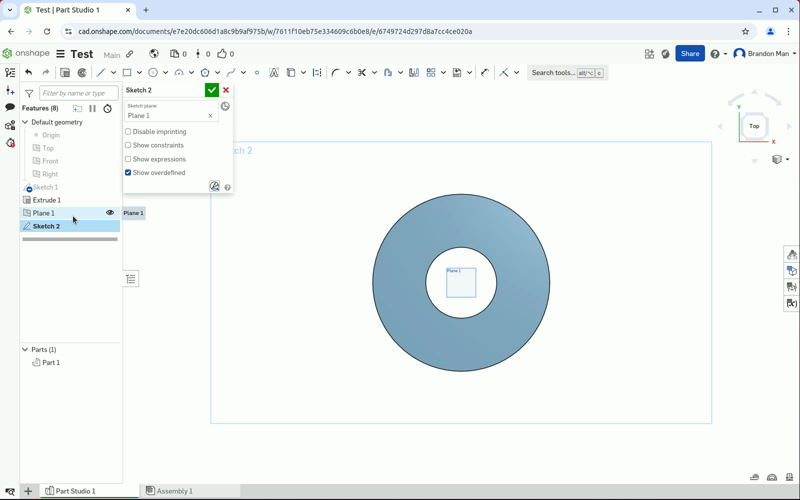
mouse_move(73, 352)
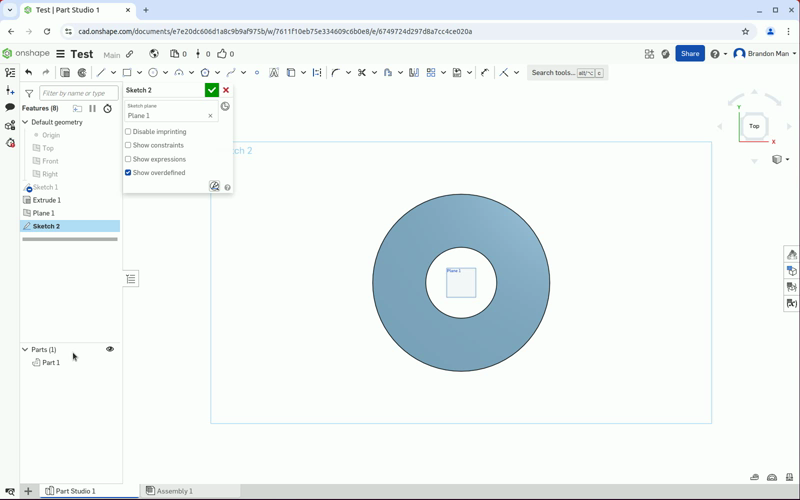
key(y)
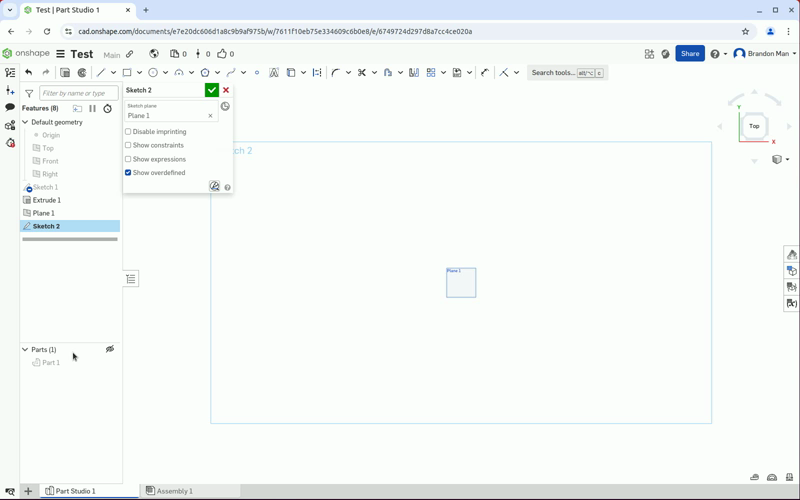
key(c)
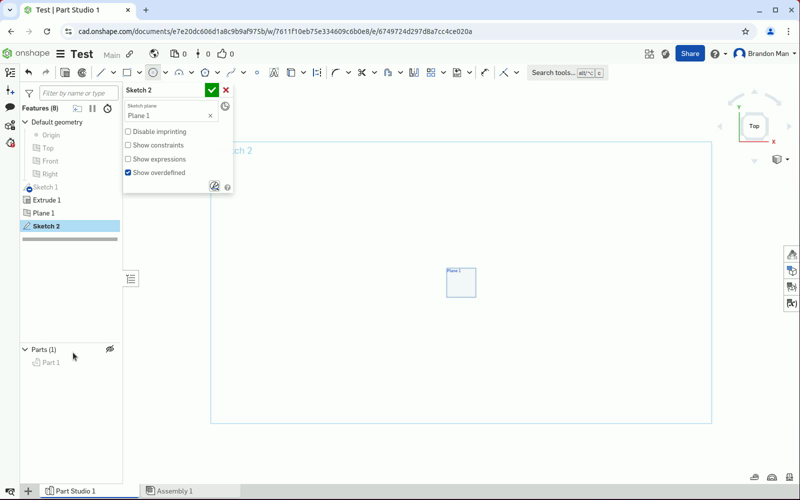
key_down(shift)
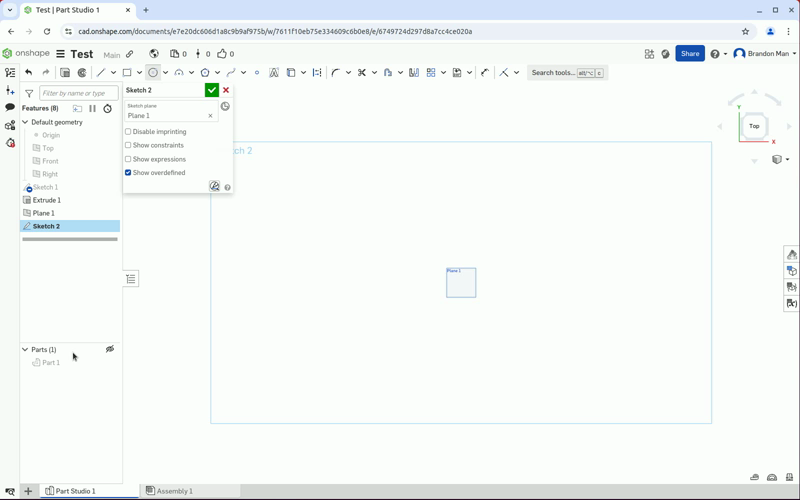
mouse_move(461, 282)
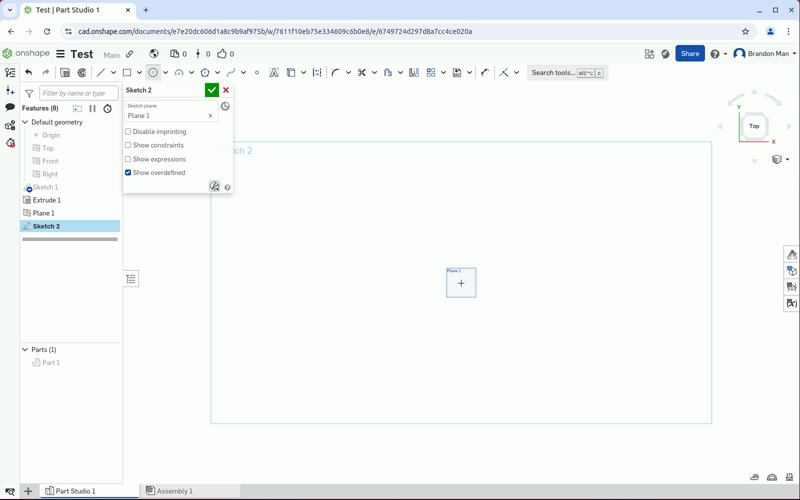
click(461, 282)
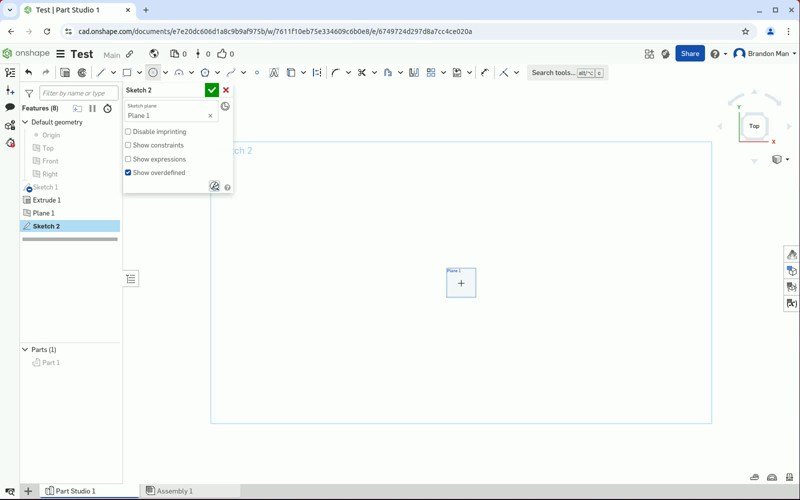
key_up(shift)
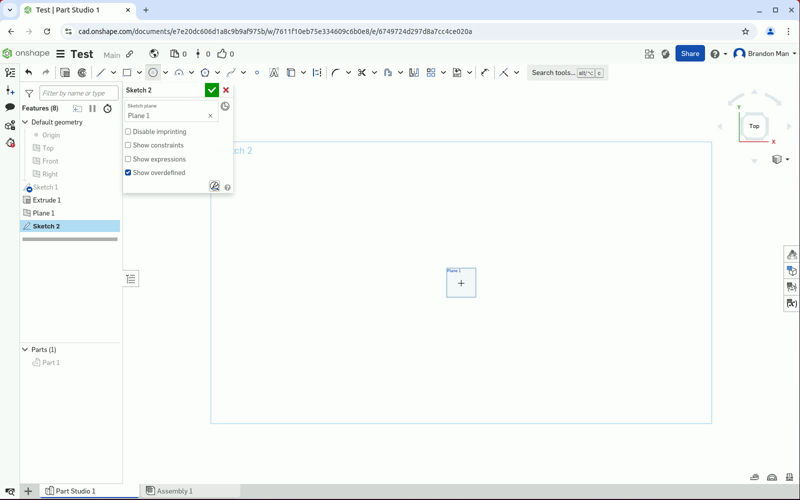
mouse_move(535, 282)
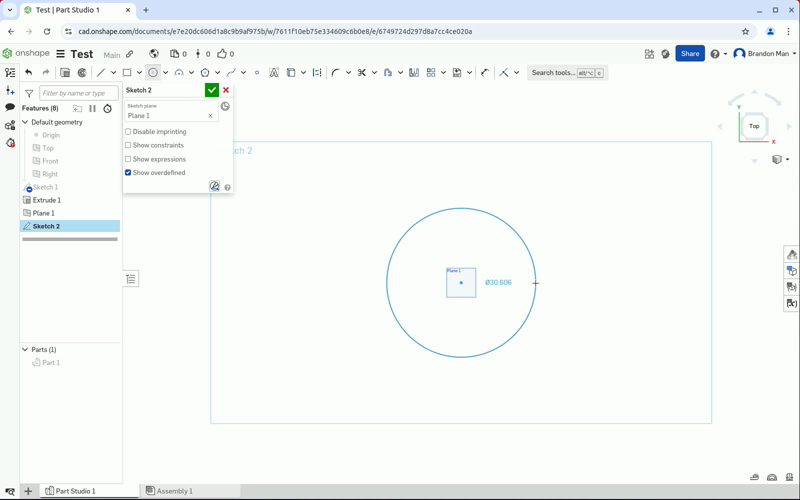
click(535, 282)
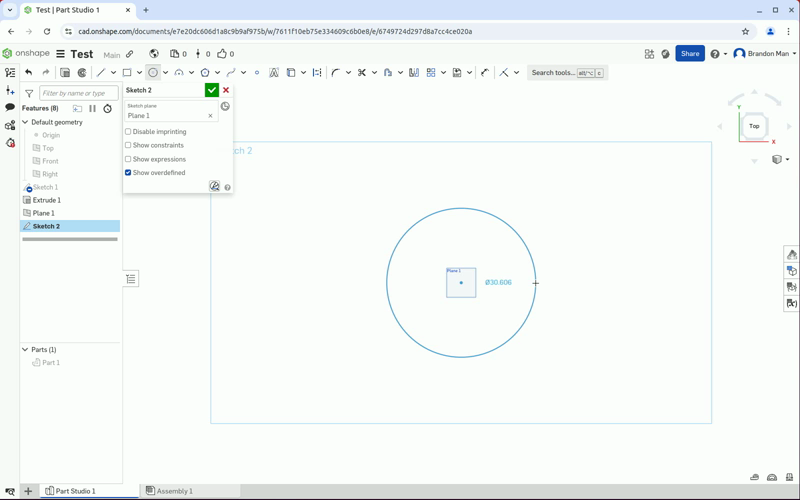
key(esc)
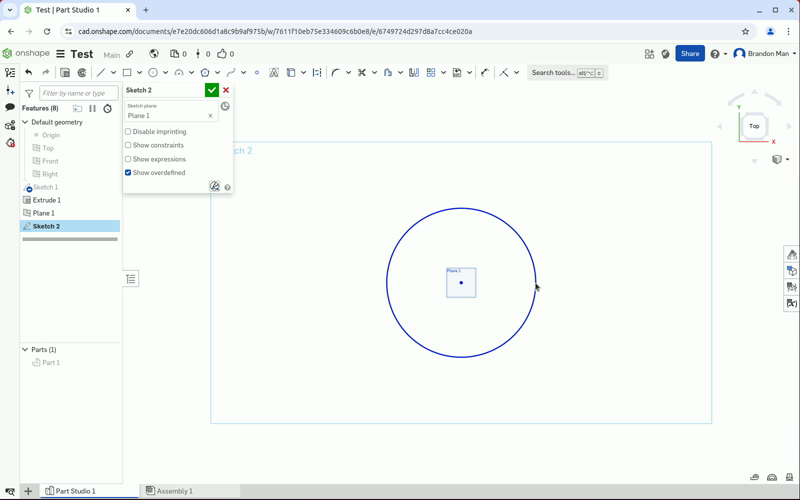
key(c)
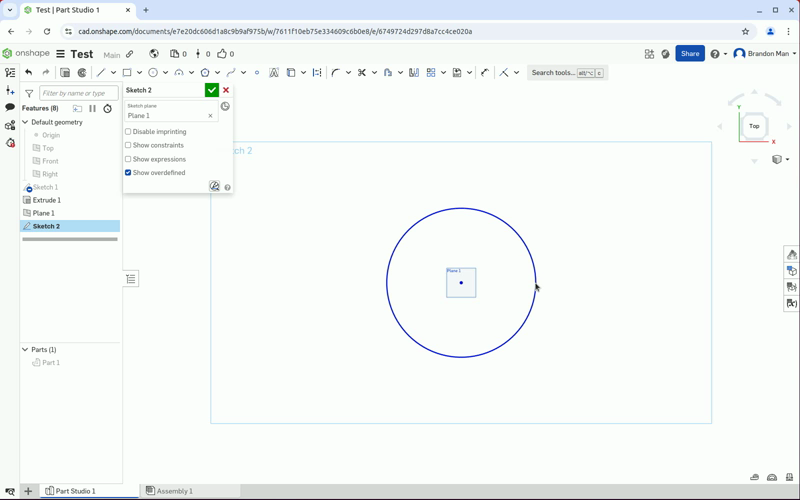
key_down(shift)
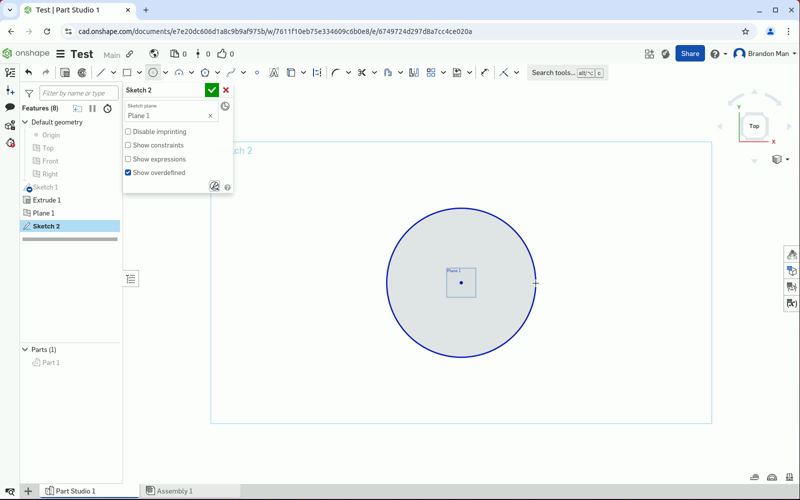
mouse_move(461, 282)
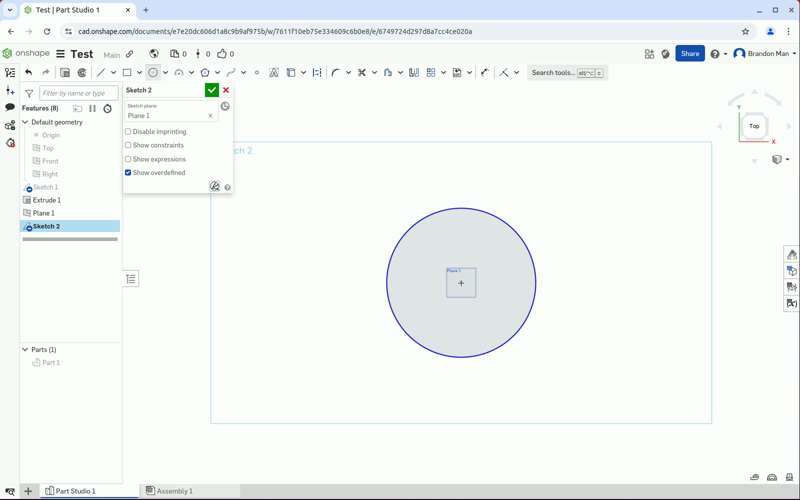
click(461, 282)
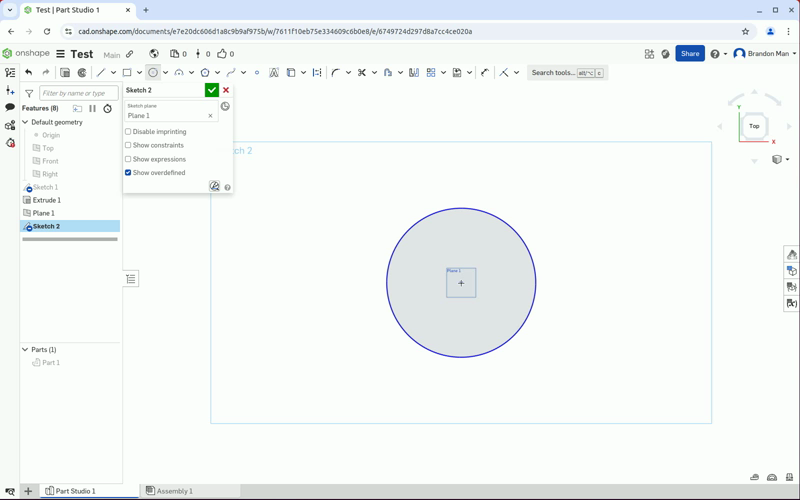
key_up(shift)
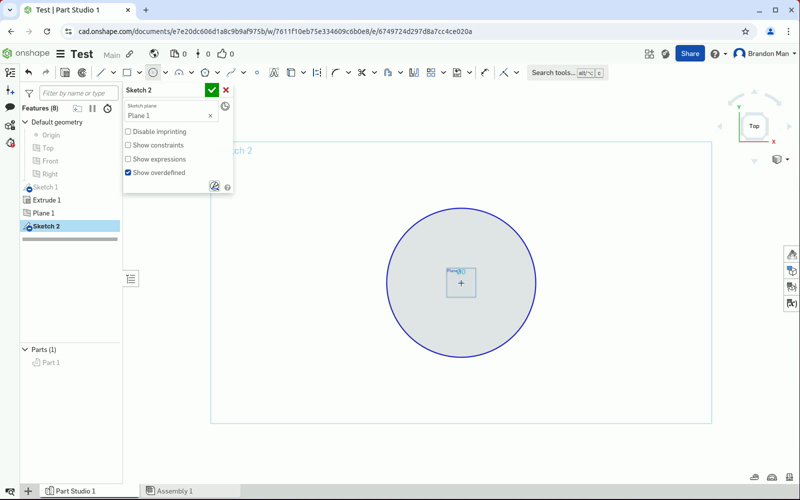
mouse_move(497, 282)
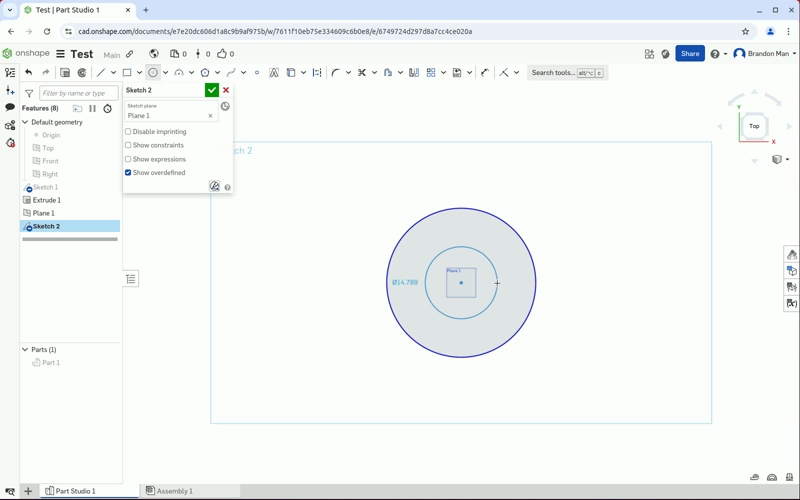
click(497, 282)
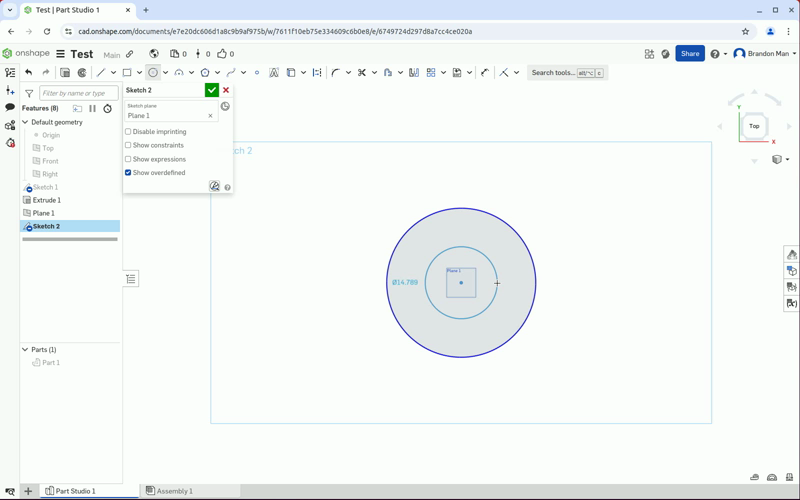
key(esc)
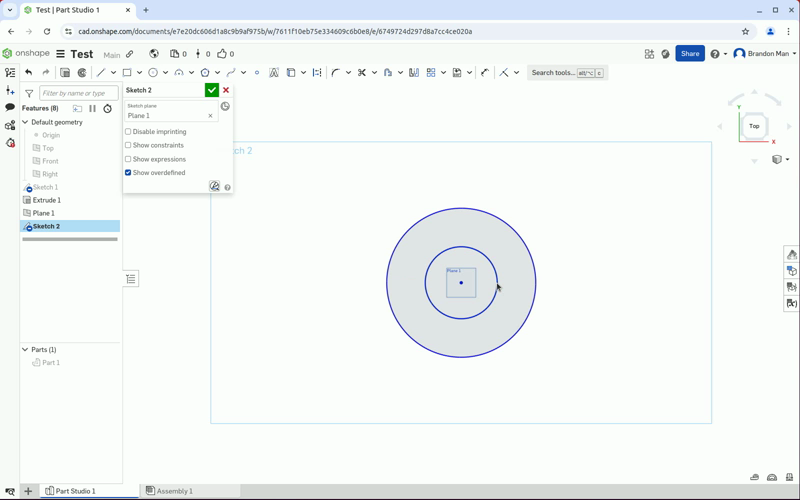
mouse_move(411, 251)
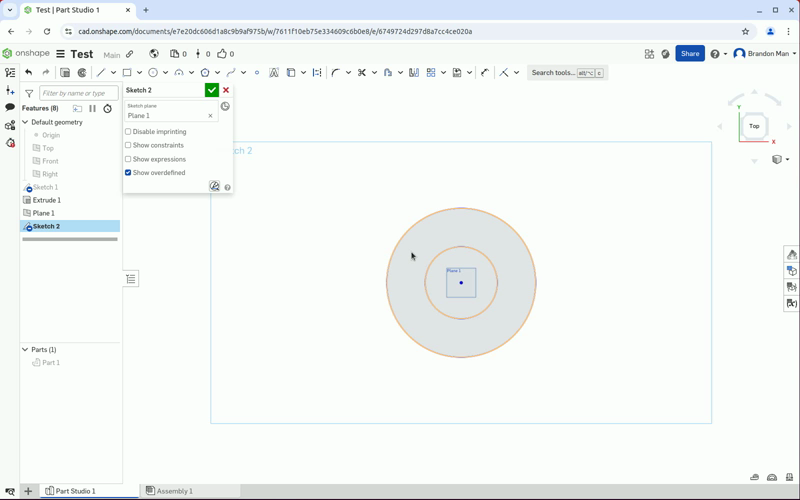
click(411, 251)
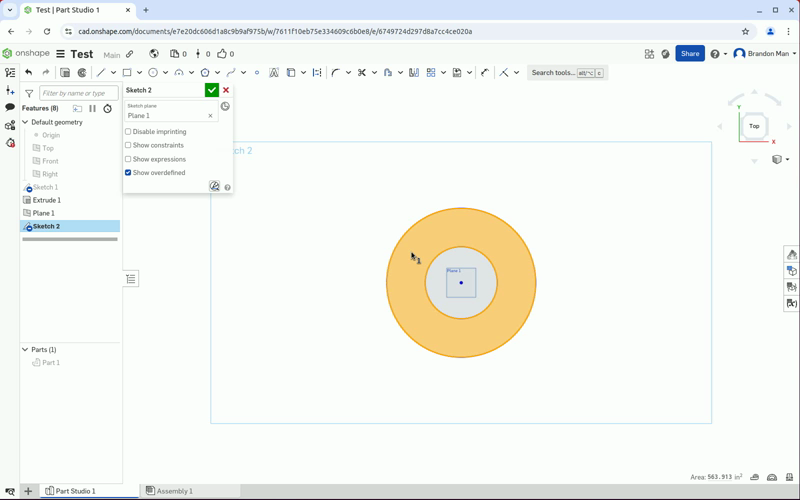
mouse_move(73, 352)
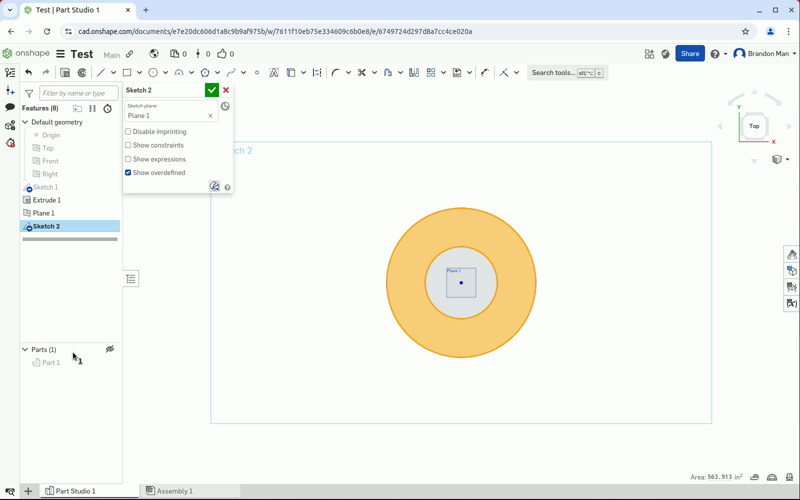
key(shift+y)
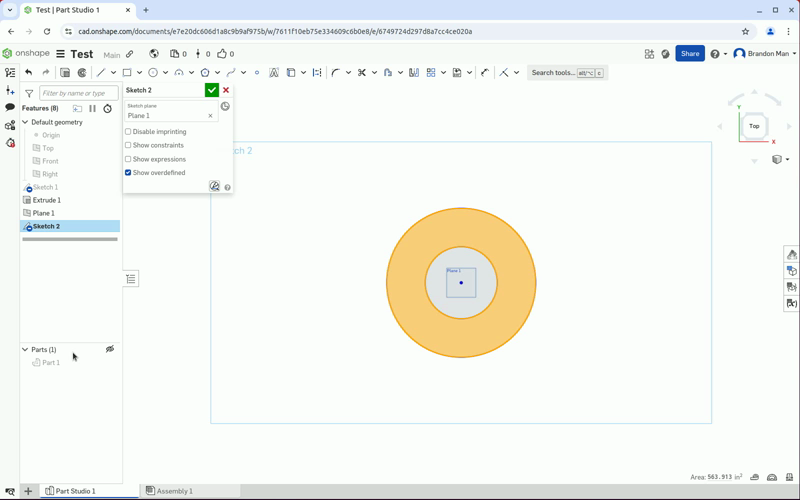
key(shift+e)
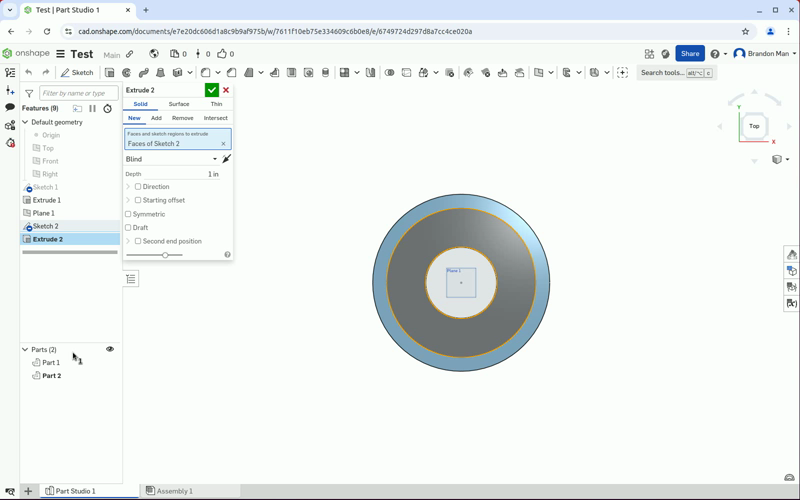
mouse_move(143, 106)
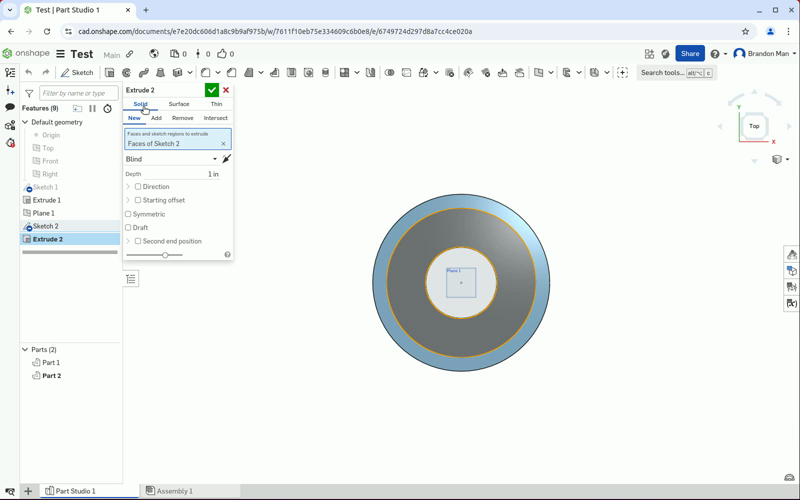
click(143, 106)
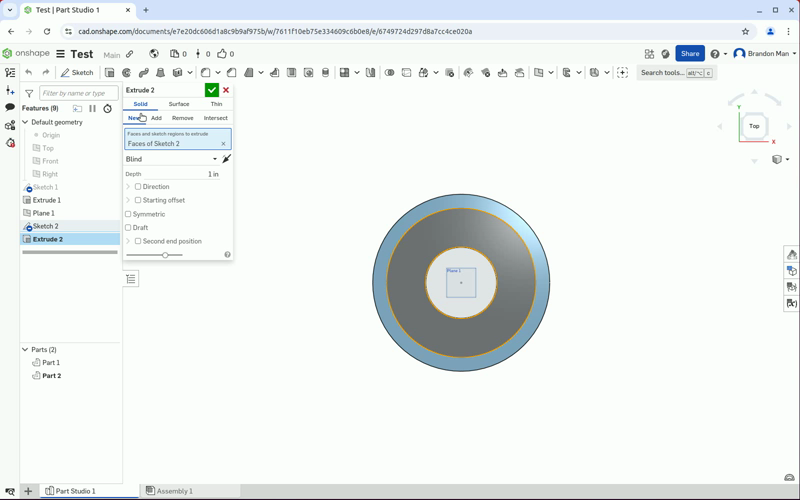
mouse_move(137, 120)
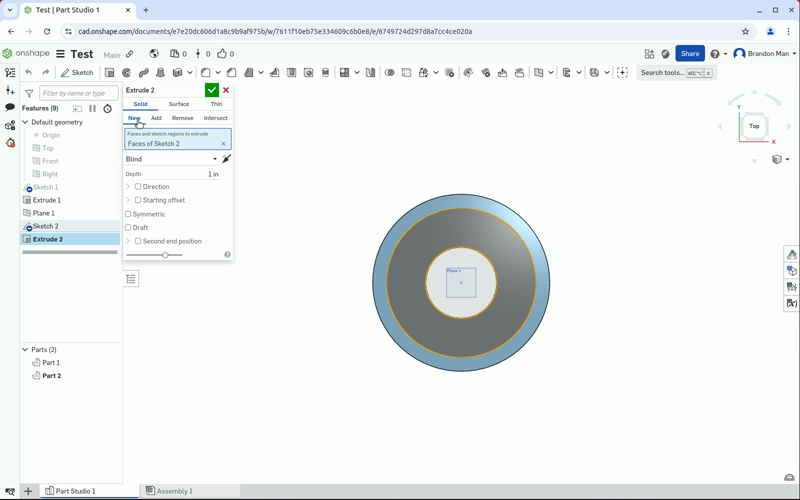
click(137, 120)
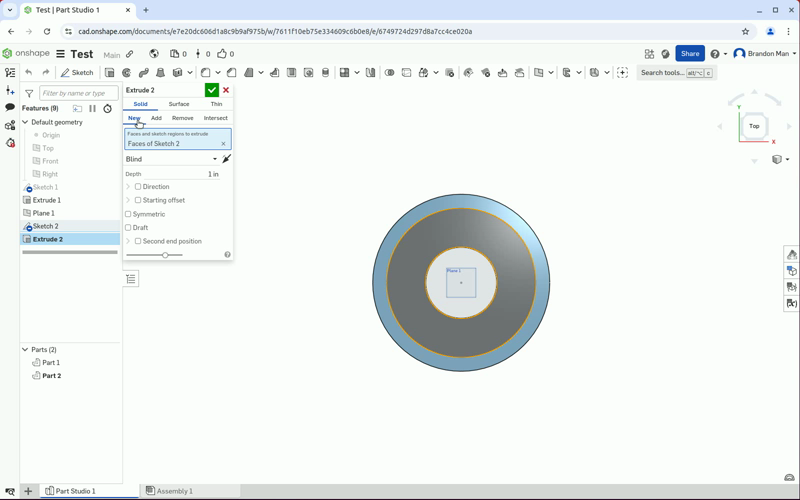
key(tab, 4)
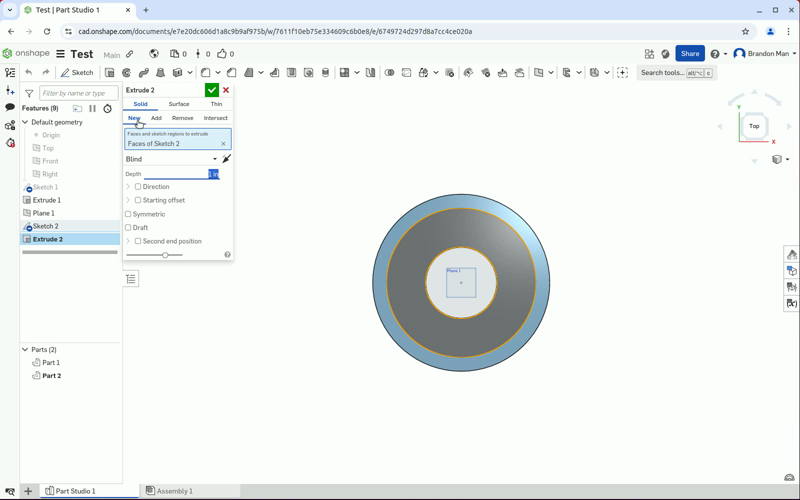
text(17.331)
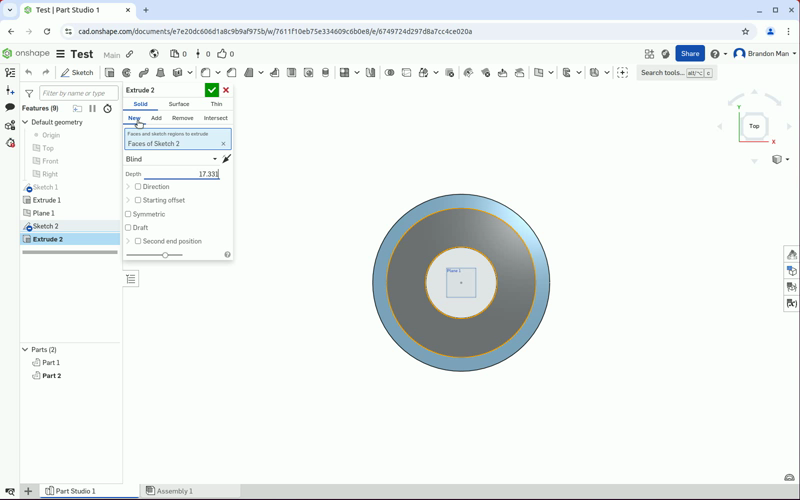
key(enter)
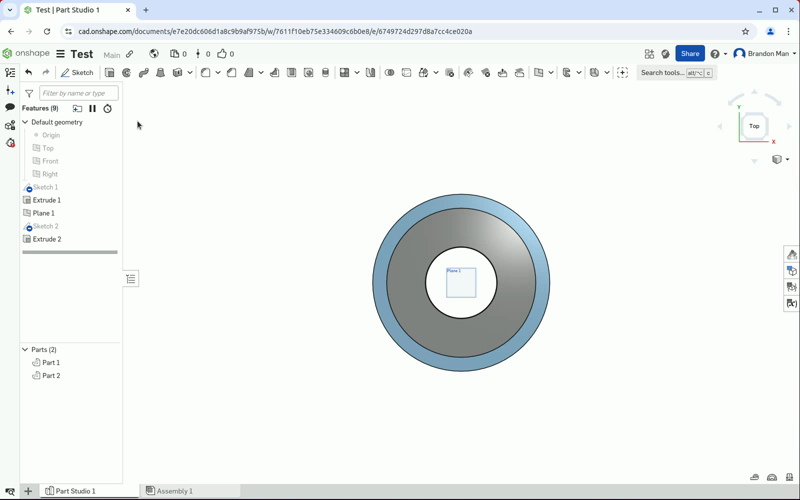
key(shift+h)
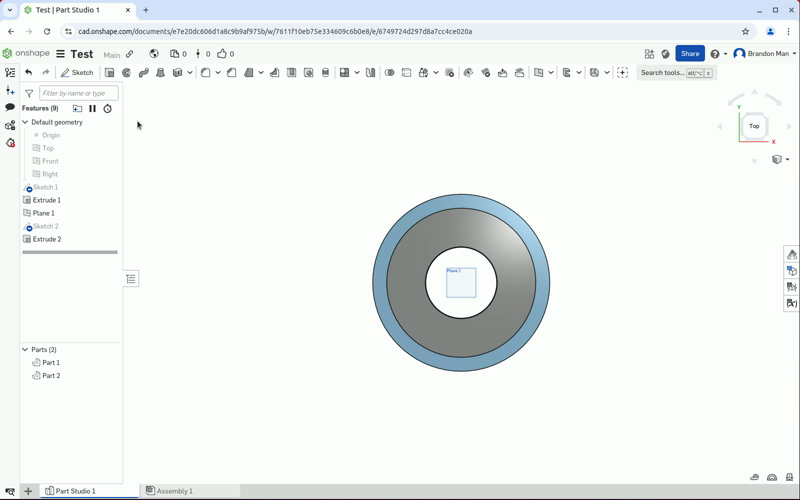
key(shift+h)
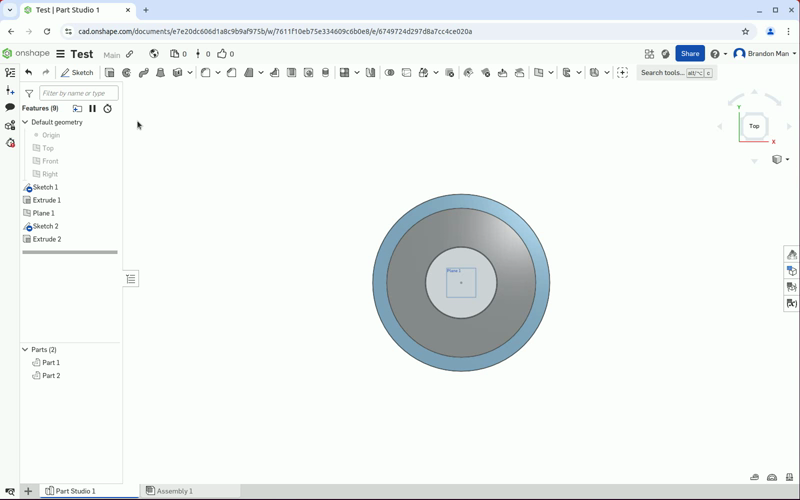
key(shift+7)
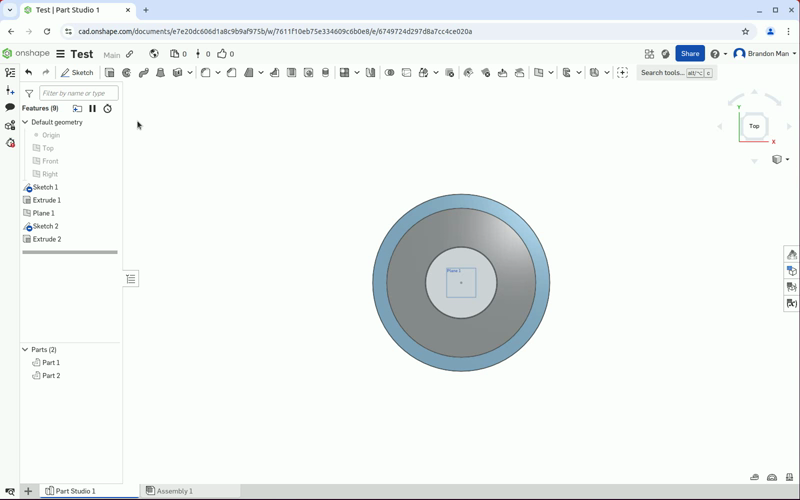
key(up, 3)
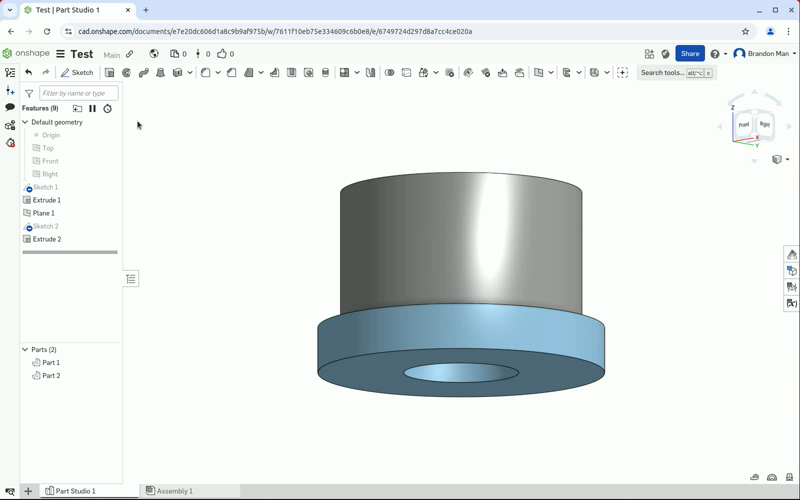
key(left, 3)
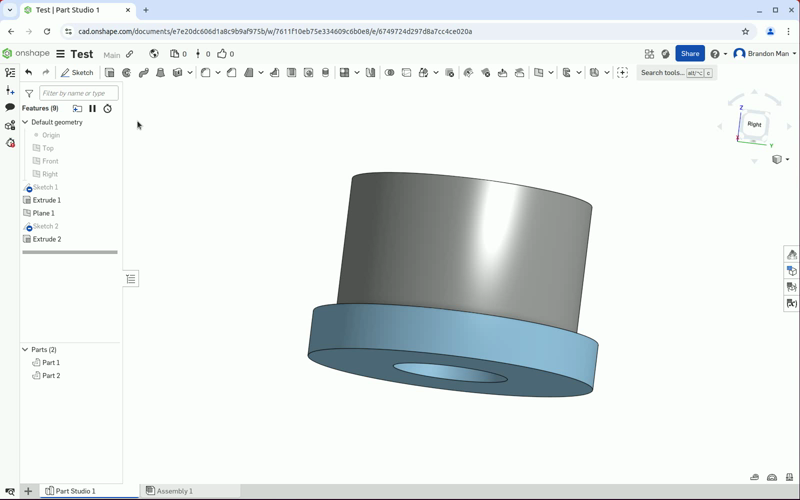
key(right, 3)
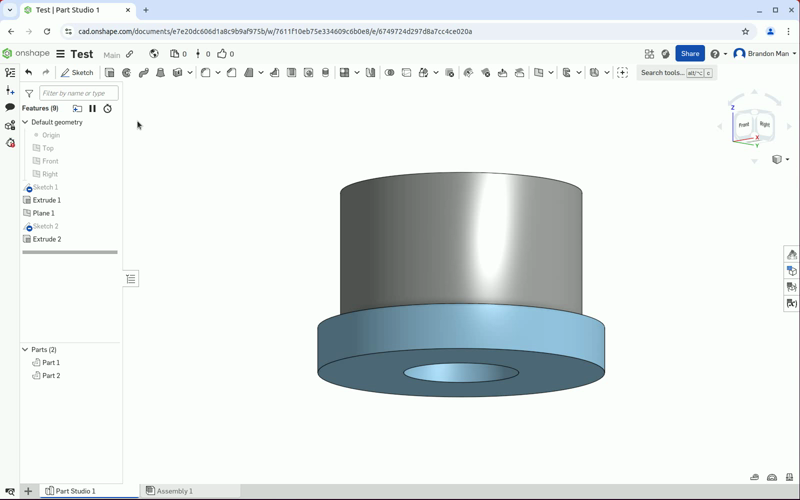
key(down, 3)
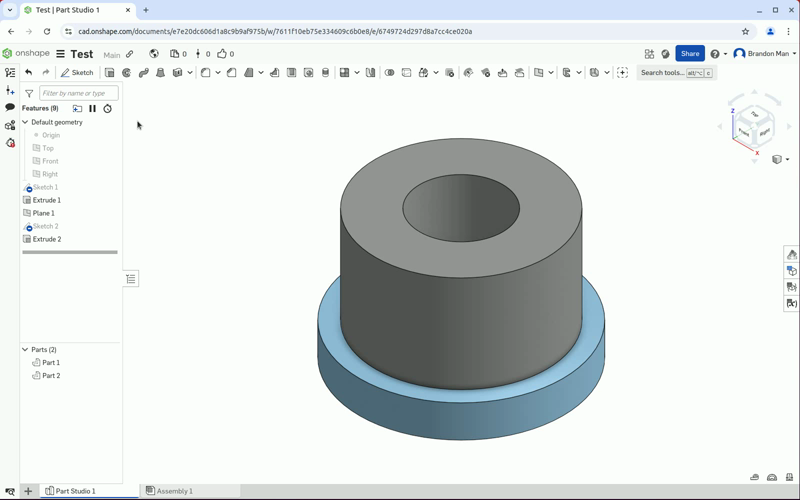
mouse_move(73, 189)
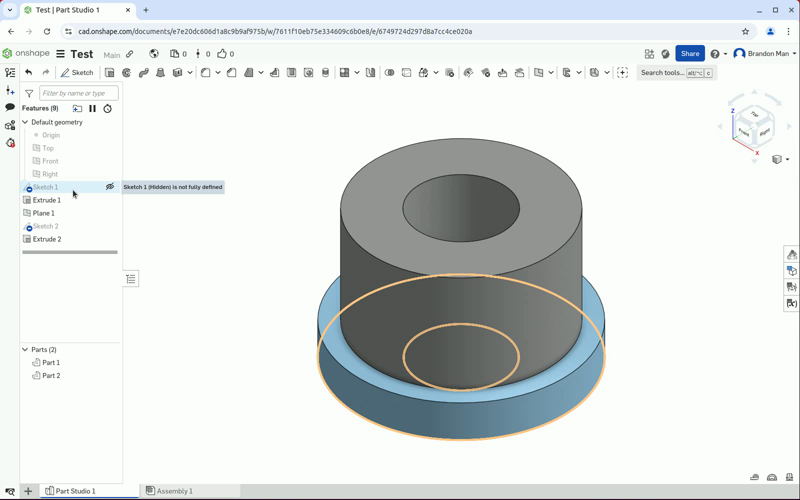
click(73, 189)